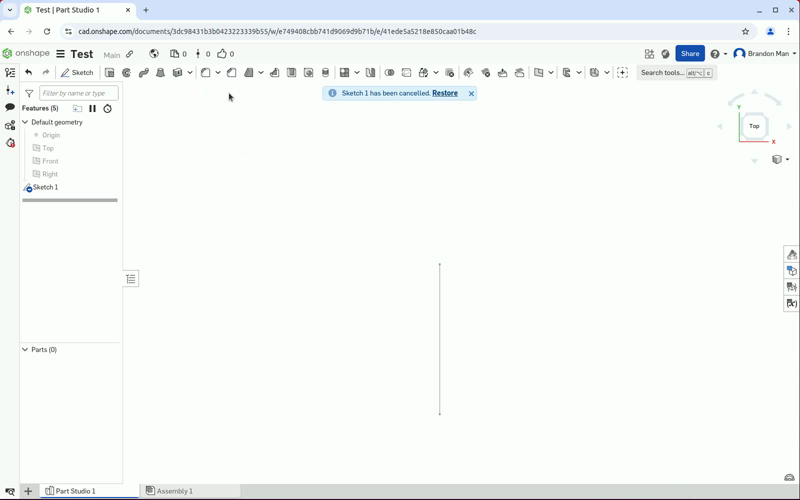
key(shift+h)
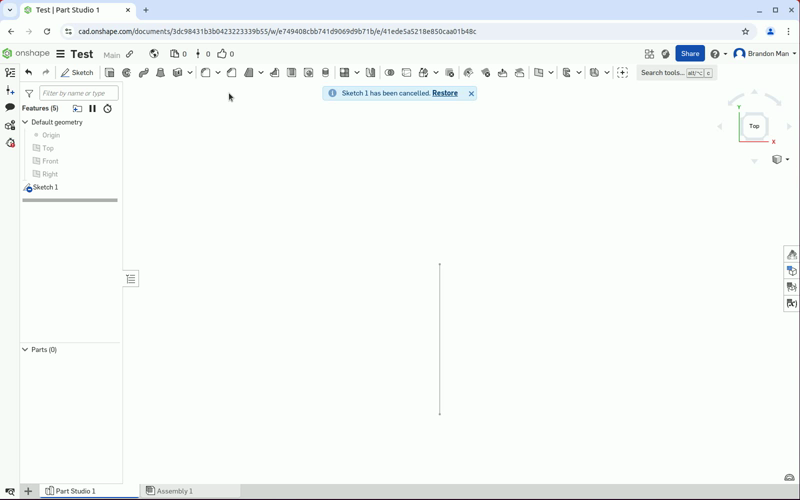
key(shift+s)
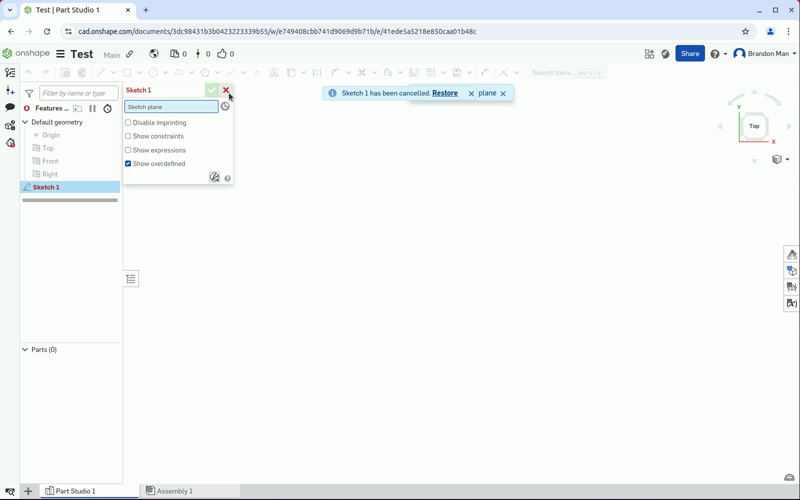
mouse_move(73, 150)
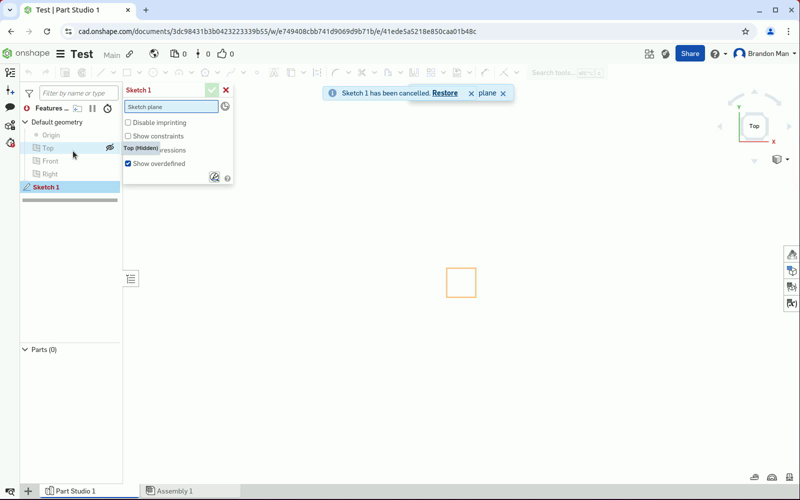
click(73, 150)
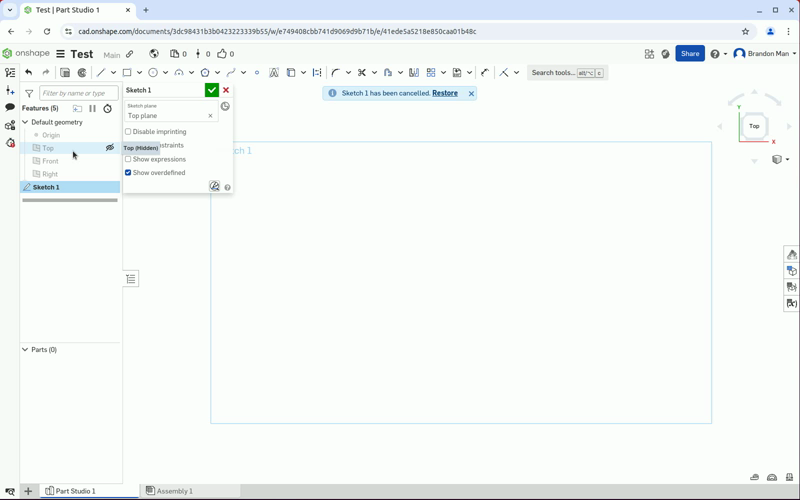
mouse_move(73, 352)
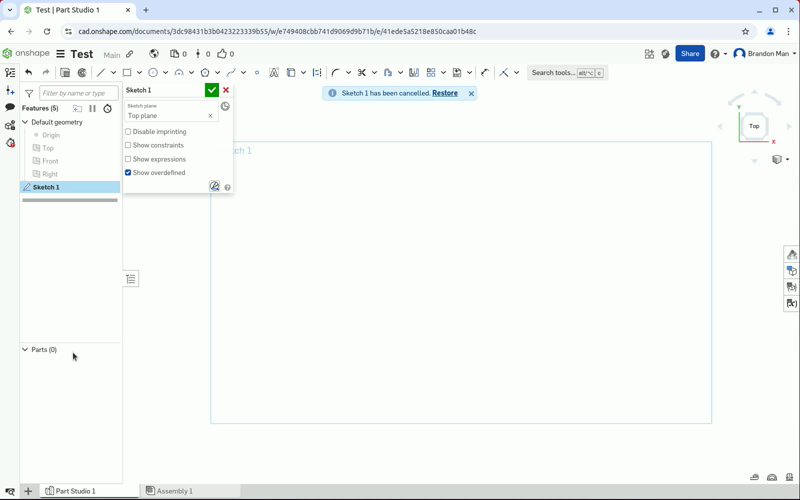
key(y)
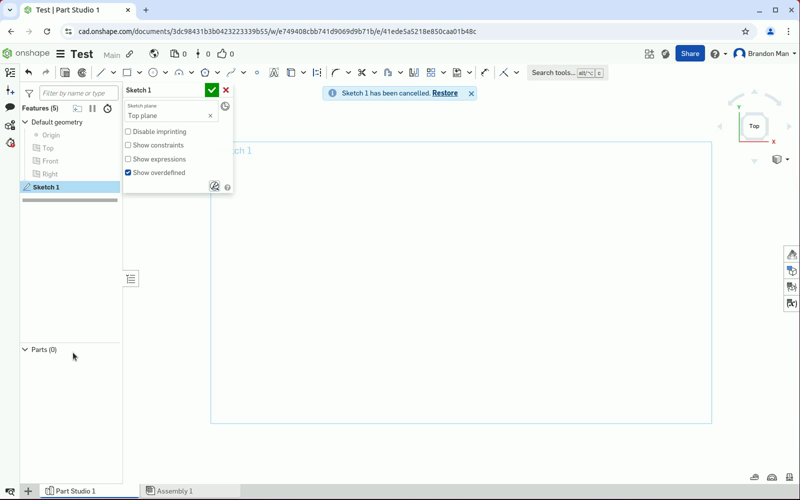
key(l)
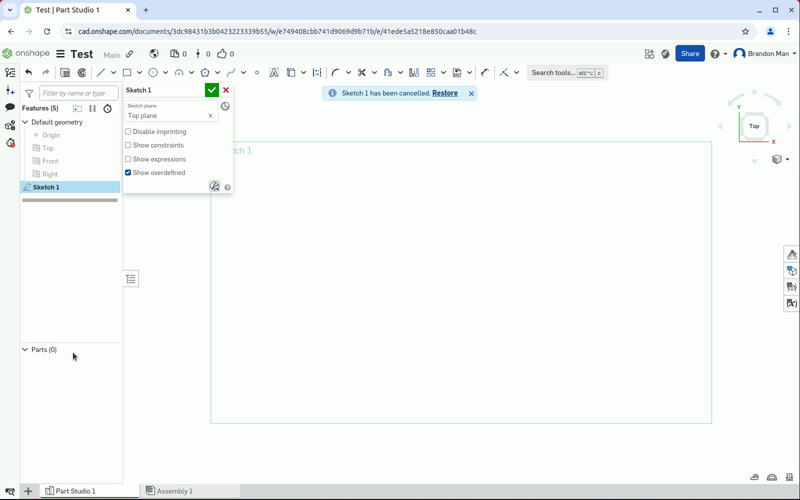
key_down(shift)
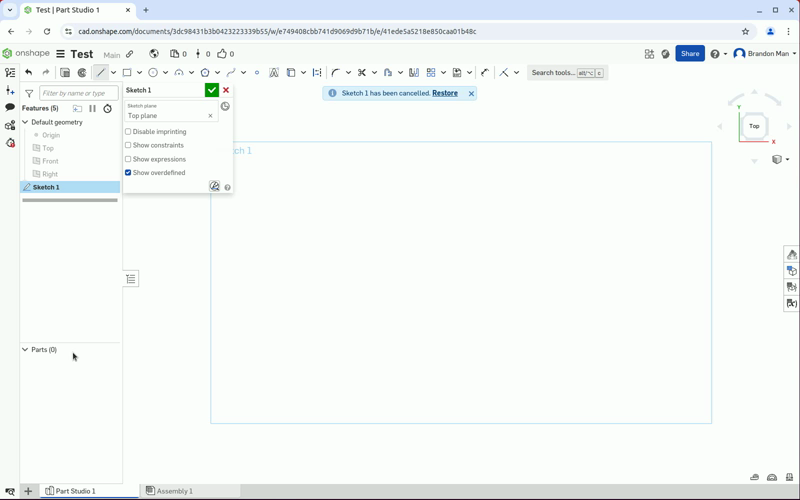
mouse_move(369, 374)
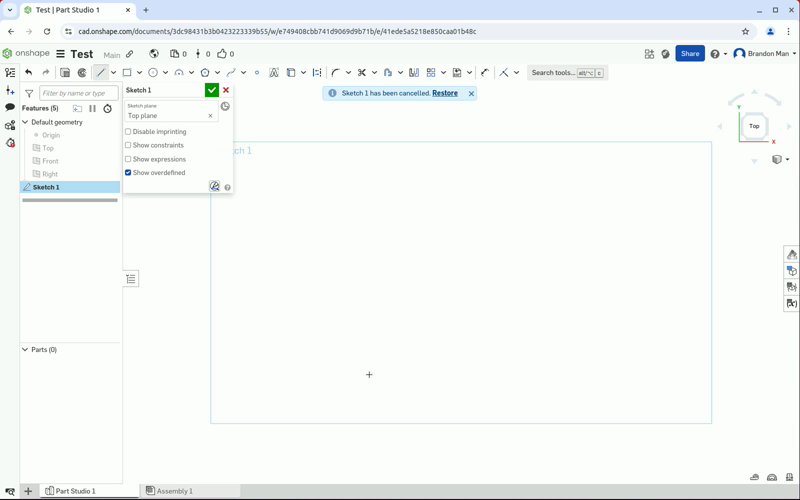
click(369, 374)
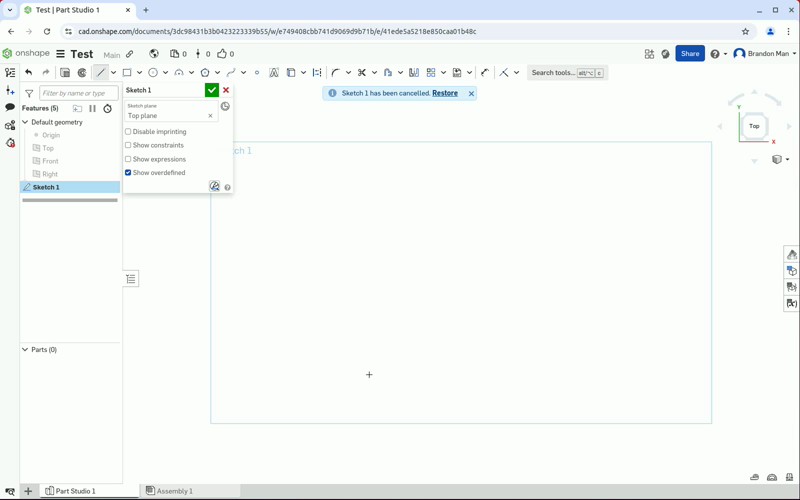
key_up(shift)
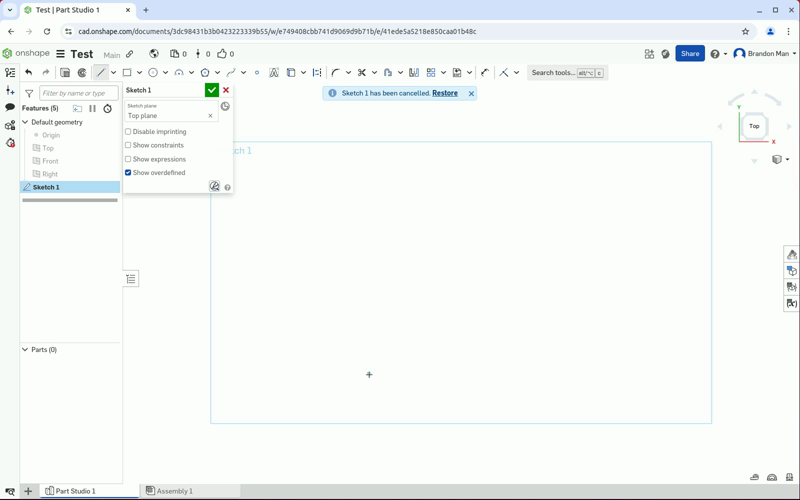
key_down(shift)
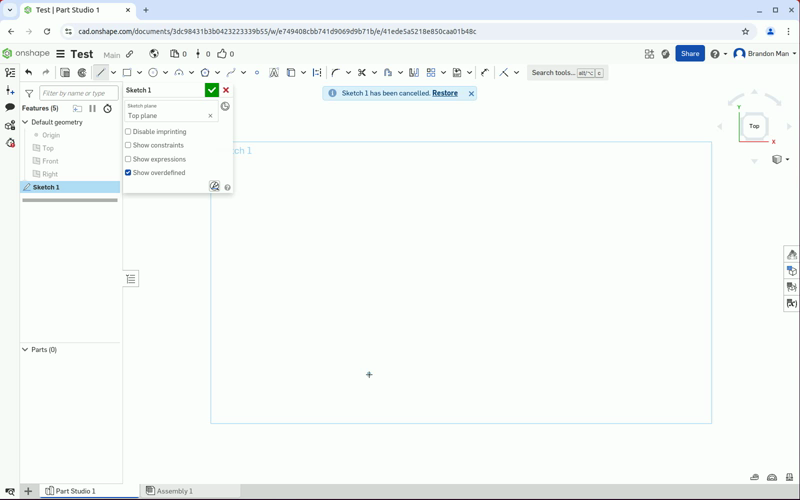
mouse_move(551, 374)
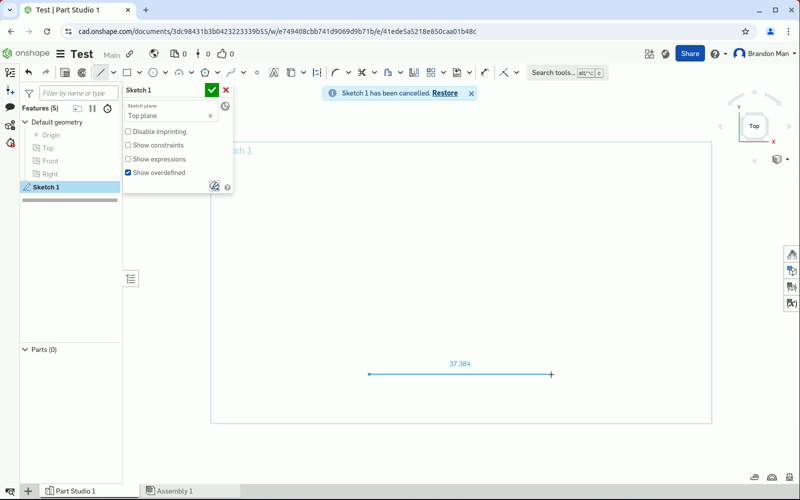
click(551, 374)
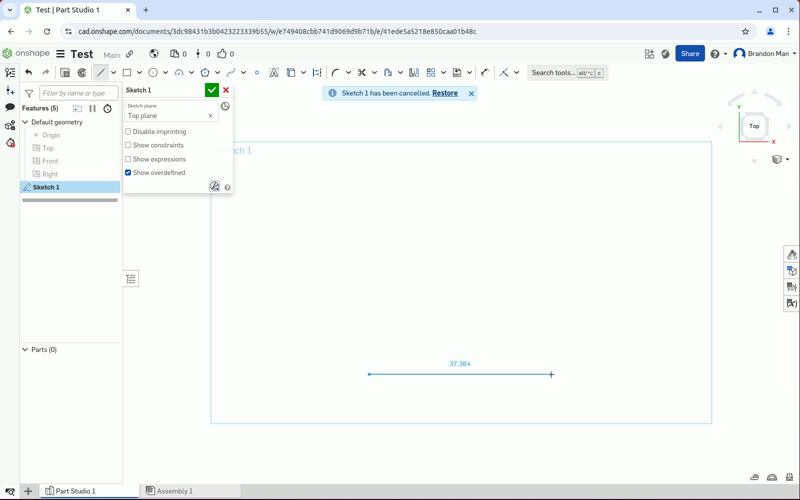
key_up(shift)
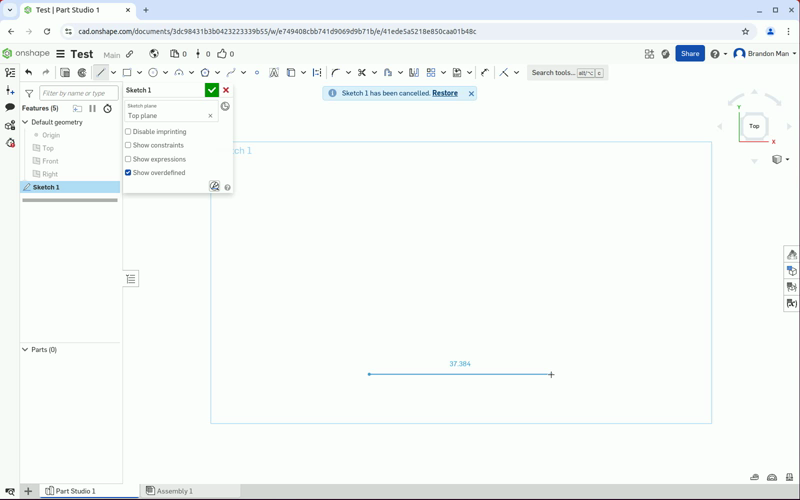
key_down(shift)
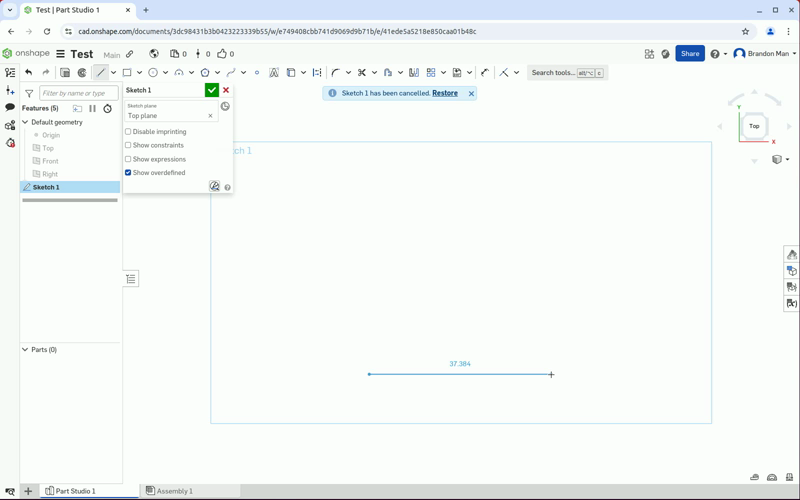
mouse_move(551, 192)
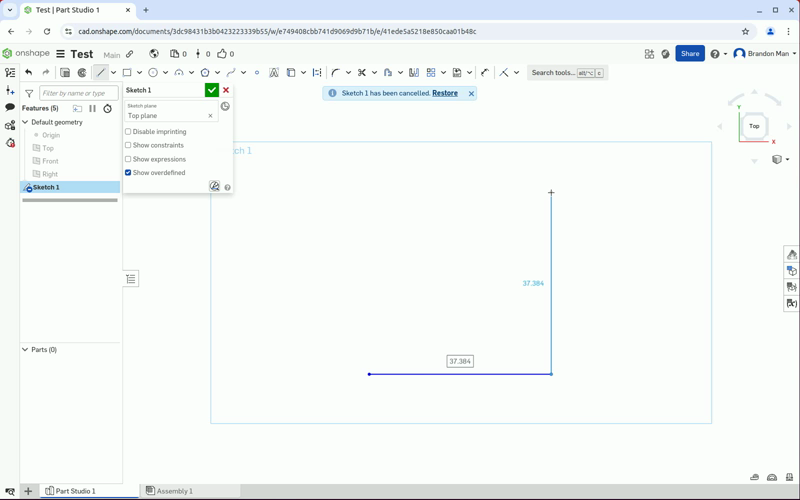
click(551, 192)
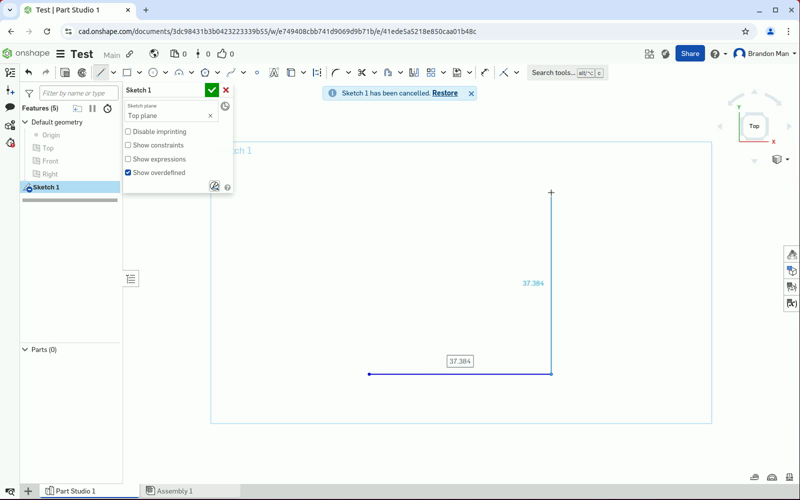
key_up(shift)
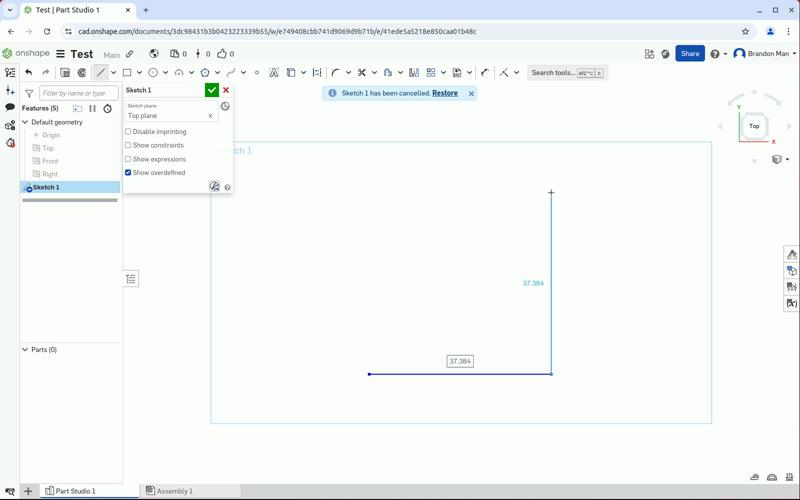
key_down(shift)
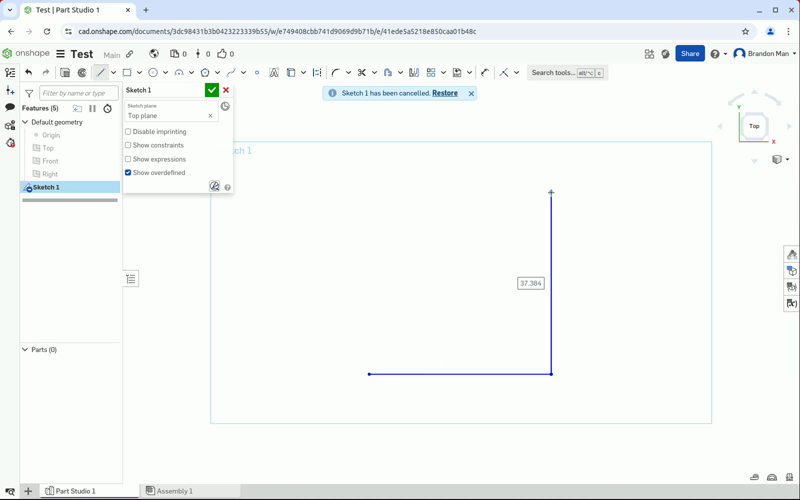
mouse_move(369, 192)
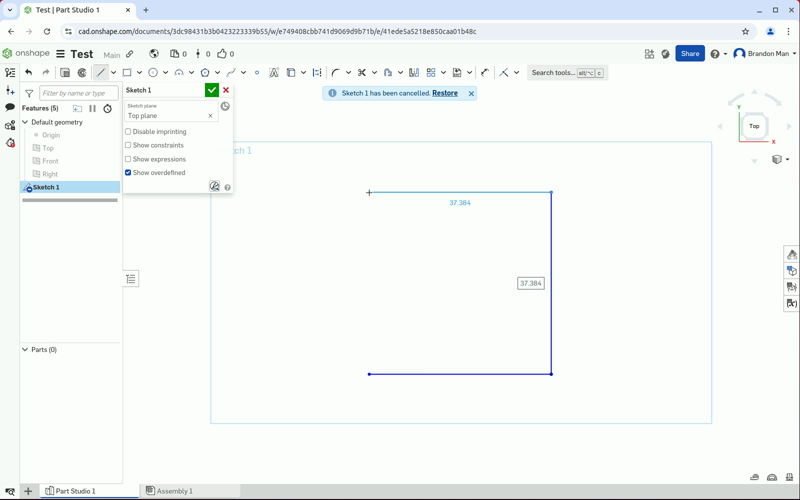
click(369, 192)
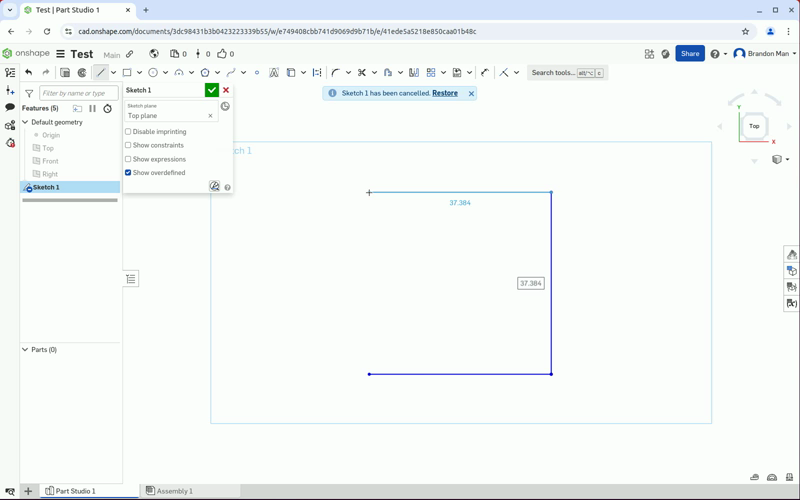
key_up(shift)
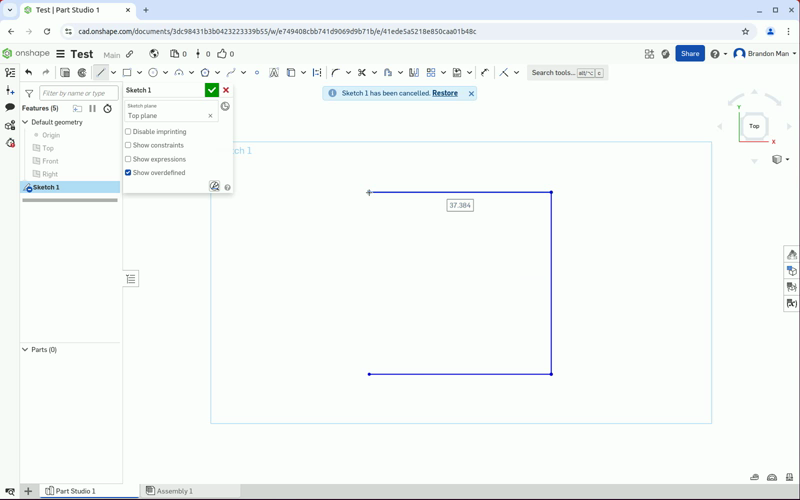
key_down(shift)
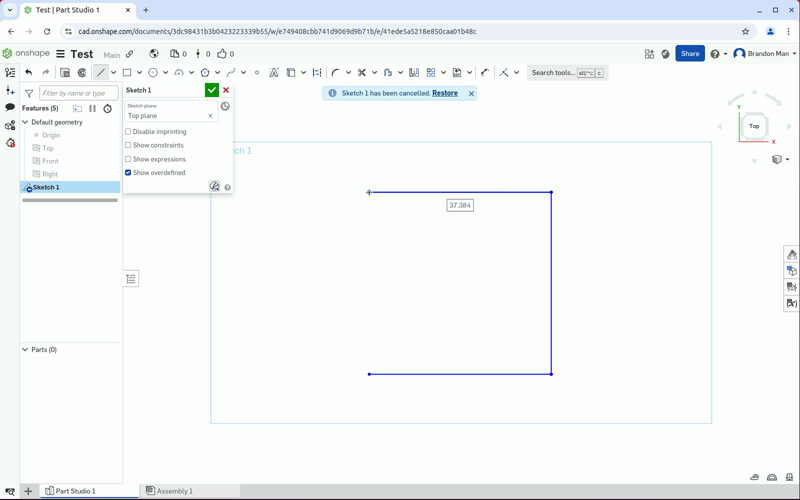
mouse_move(369, 374)
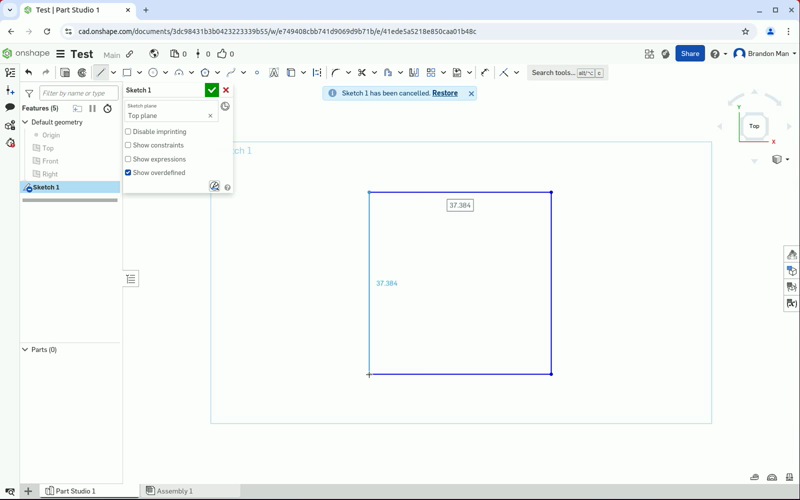
key_up(shift)
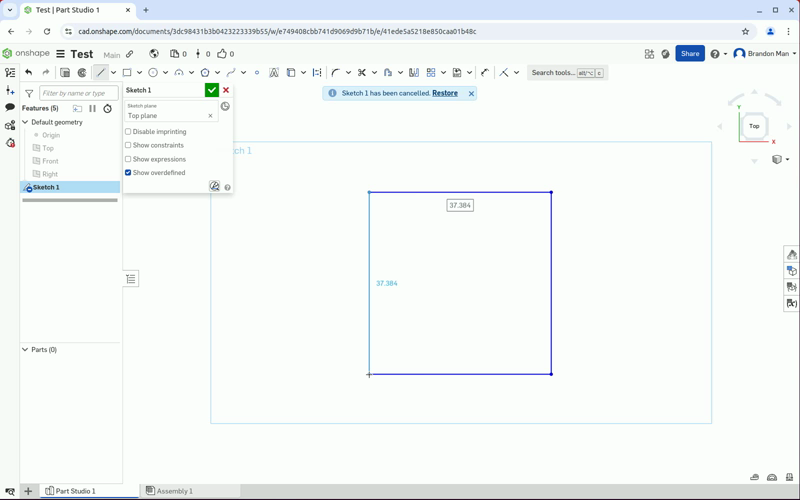
click(369, 374)
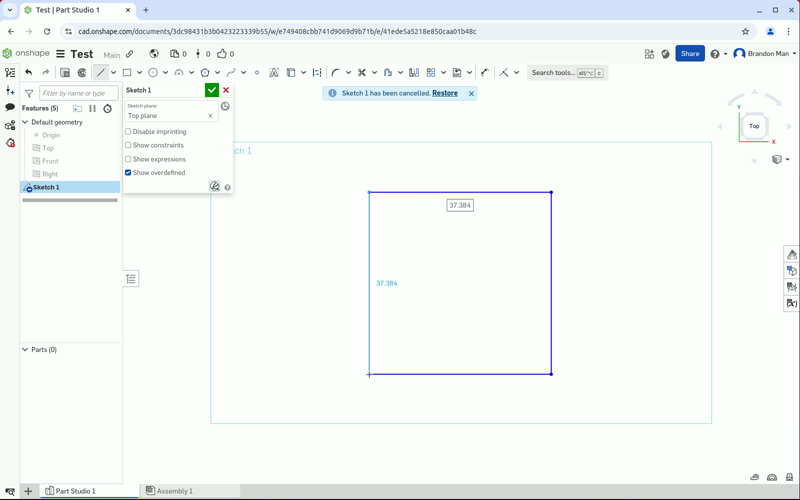
key(esc)
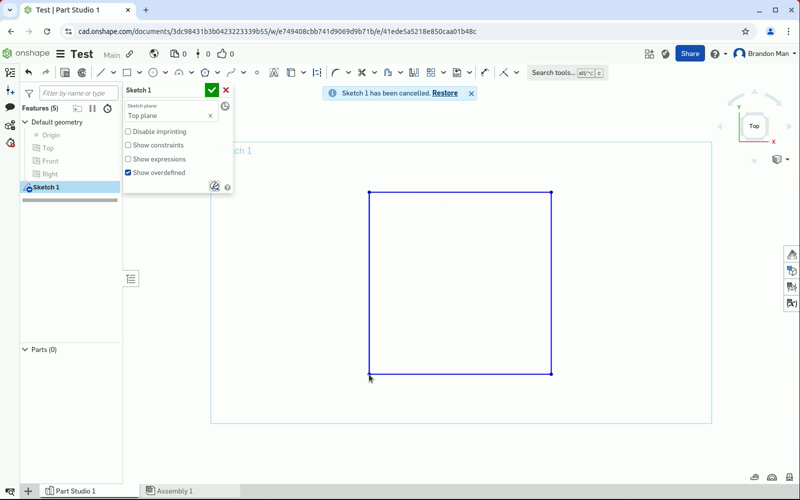
mouse_move(440, 223)
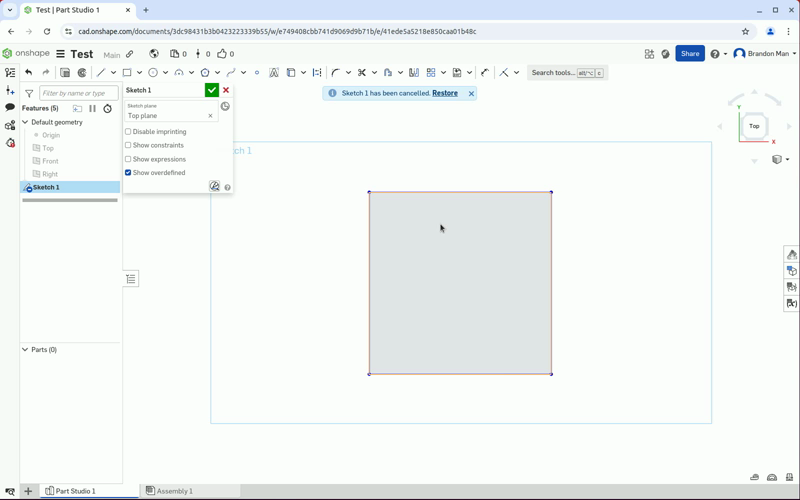
click(440, 223)
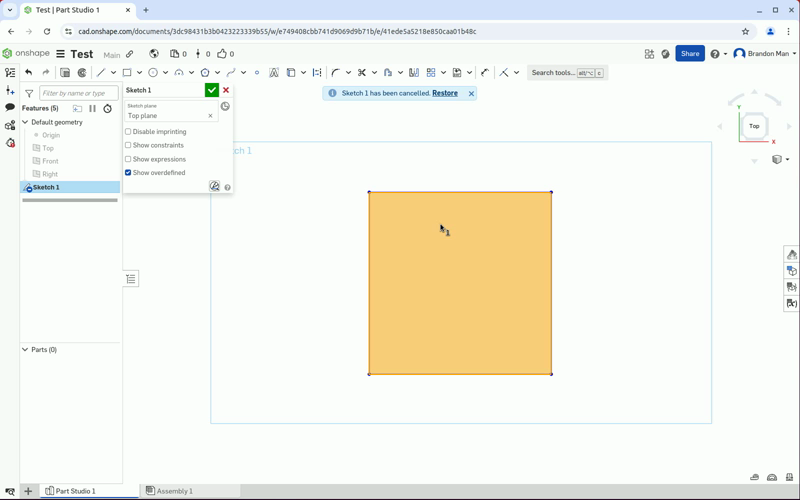
mouse_move(73, 352)
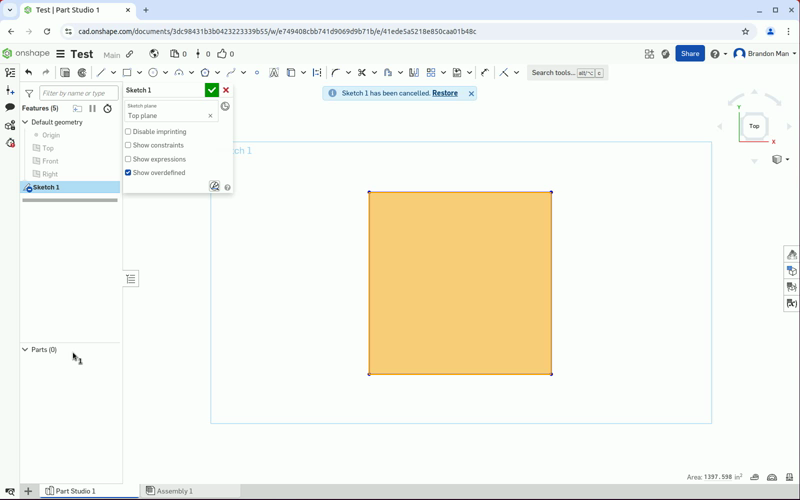
key(shift+y)
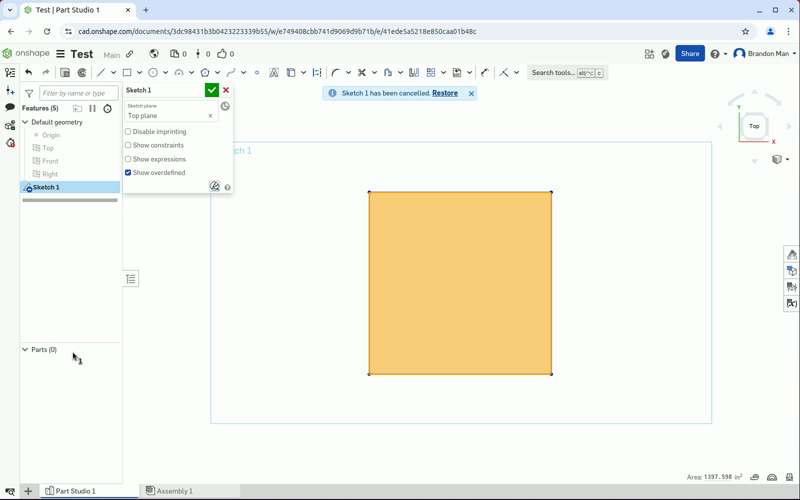
key(shift+e)
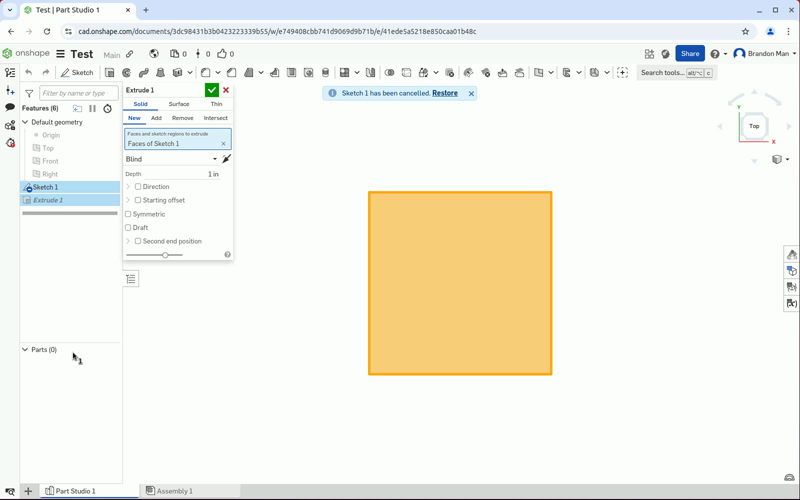
mouse_move(143, 106)
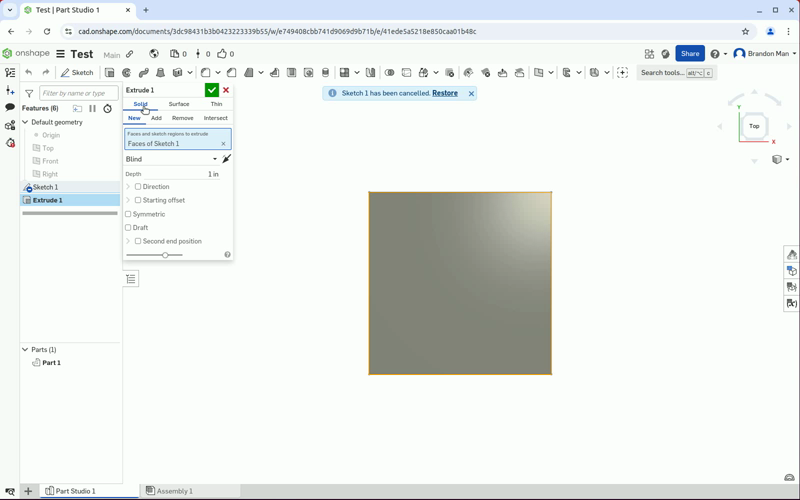
click(143, 106)
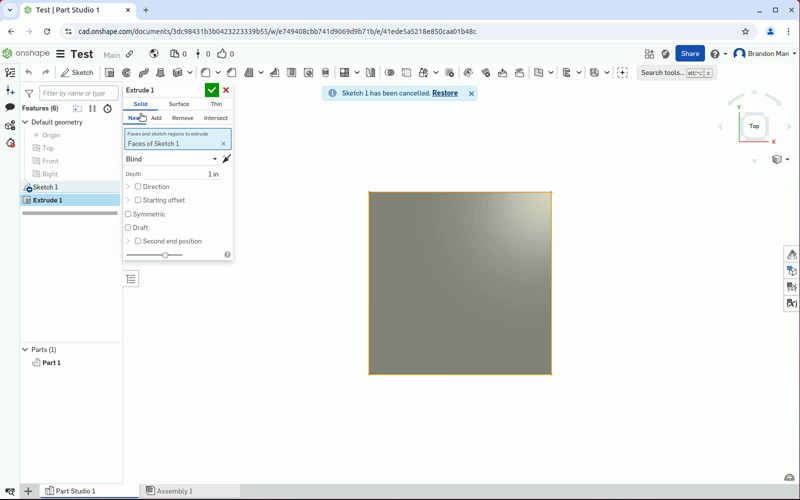
mouse_move(137, 120)
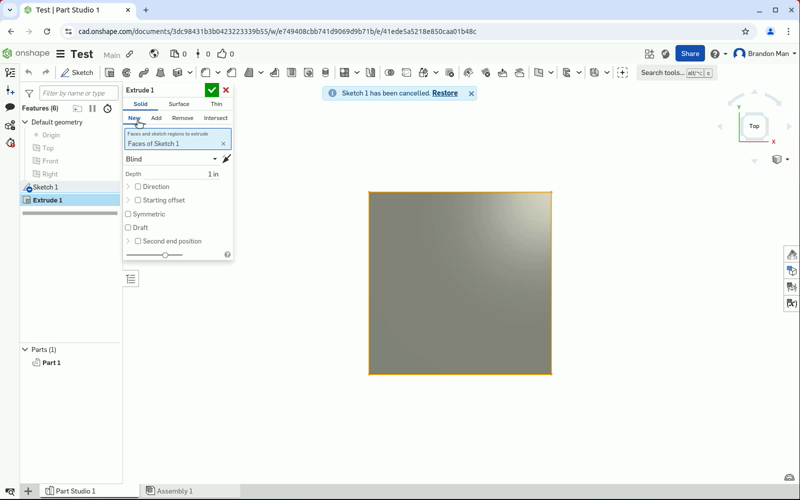
click(137, 120)
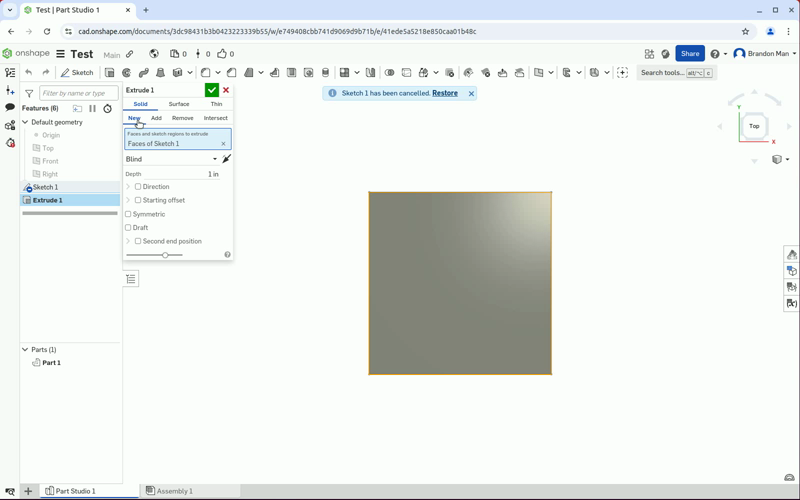
key(tab, 4)
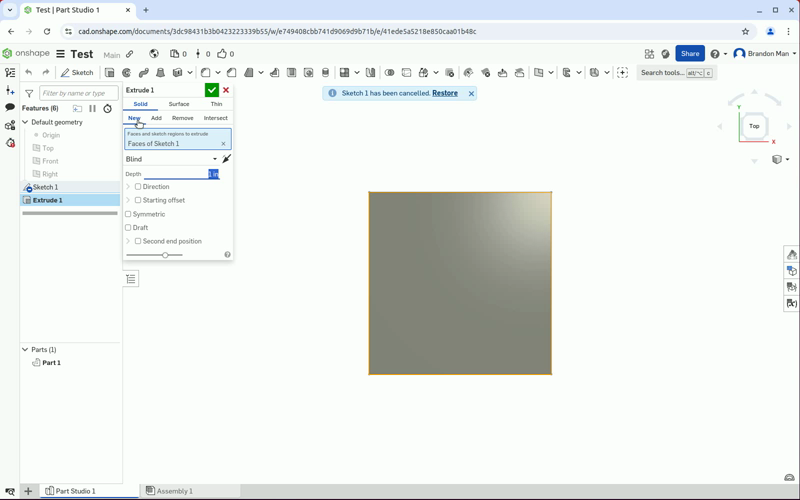
text(1.204)
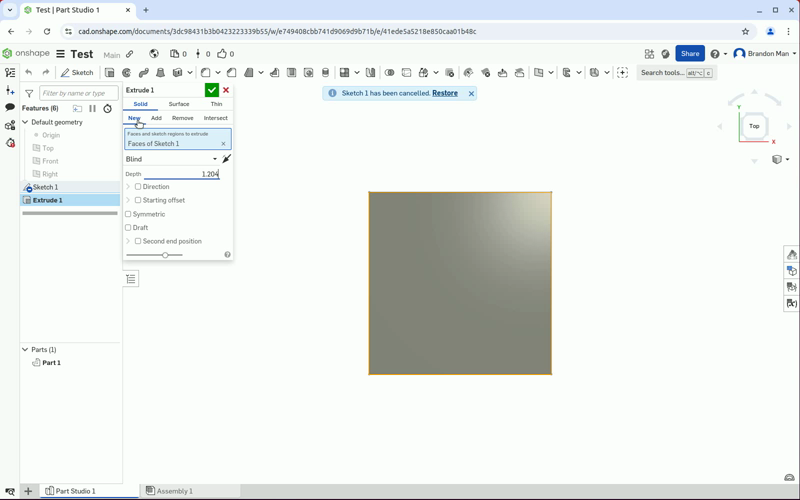
key(enter)
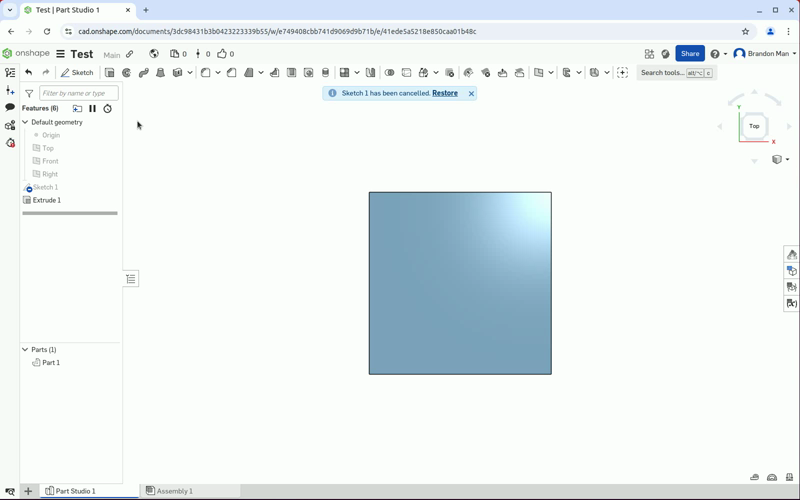
key(shift+h)
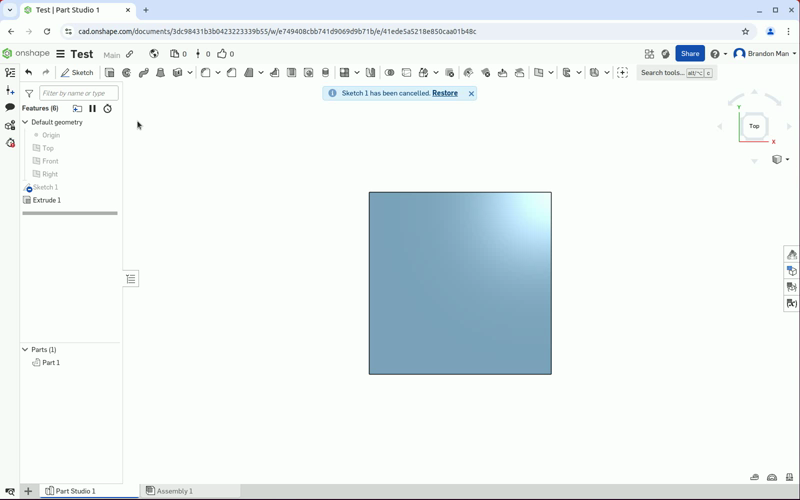
key(shift+h)
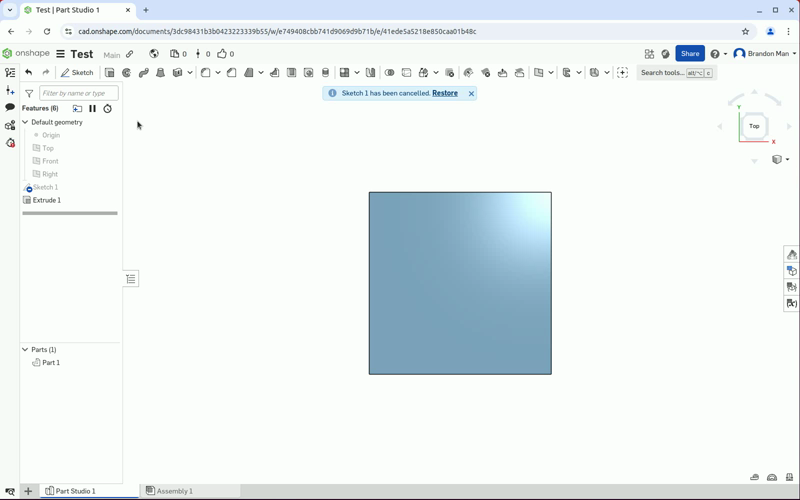
mouse_move(73, 189)
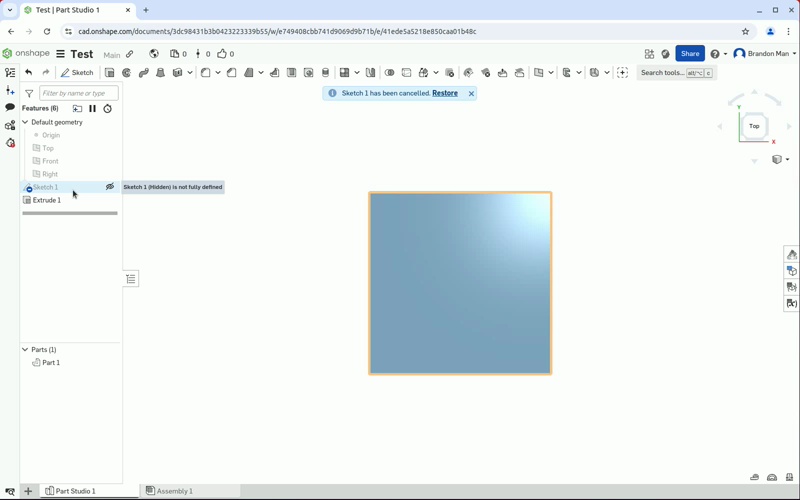
click(73, 189)
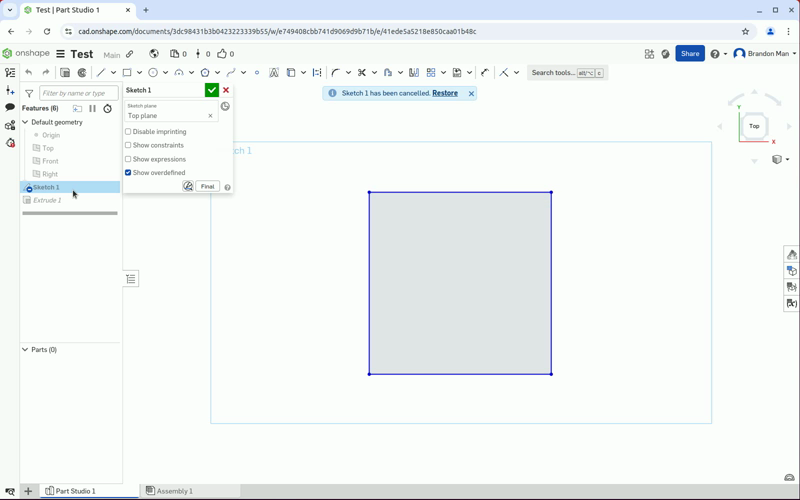
mouse_move(229, 92)
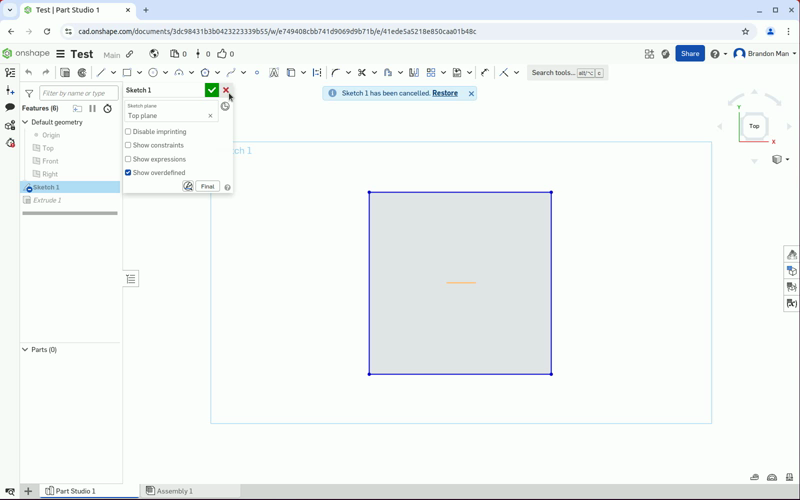
click(229, 92)
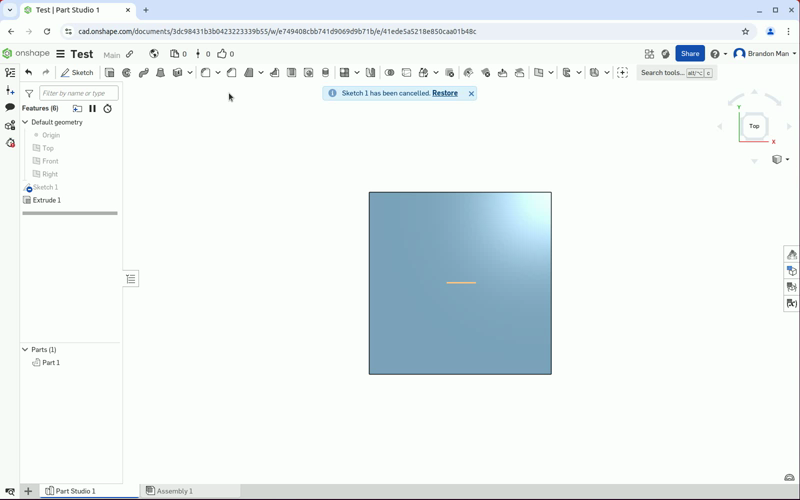
mouse_move(541, 75)
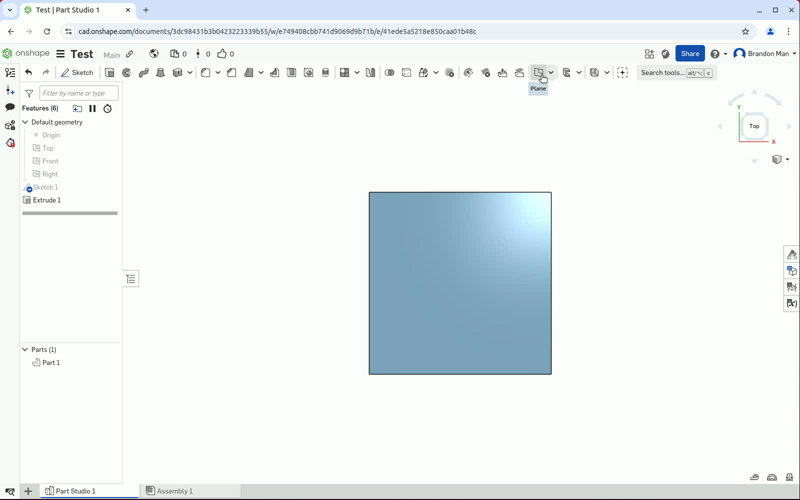
click(541, 75)
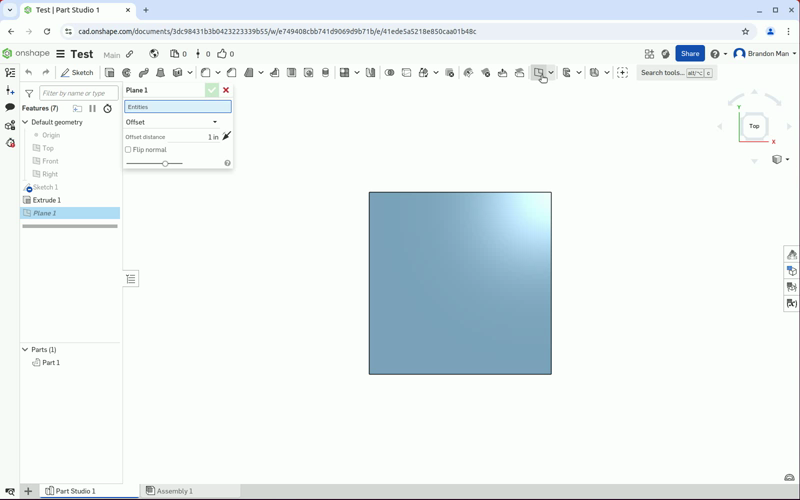
mouse_move(73, 150)
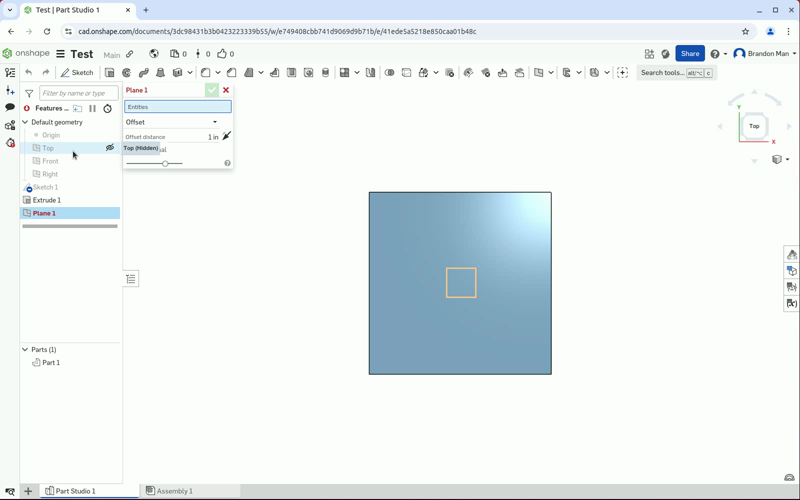
click(73, 150)
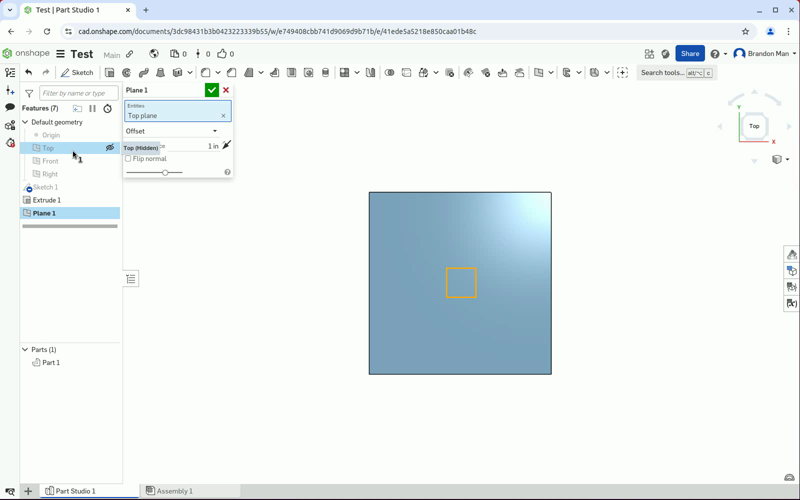
key(tab, 2)
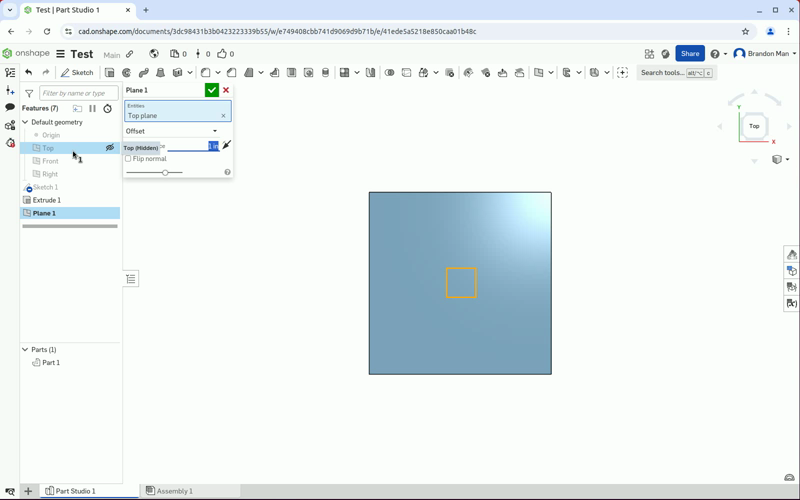
text(1.202)
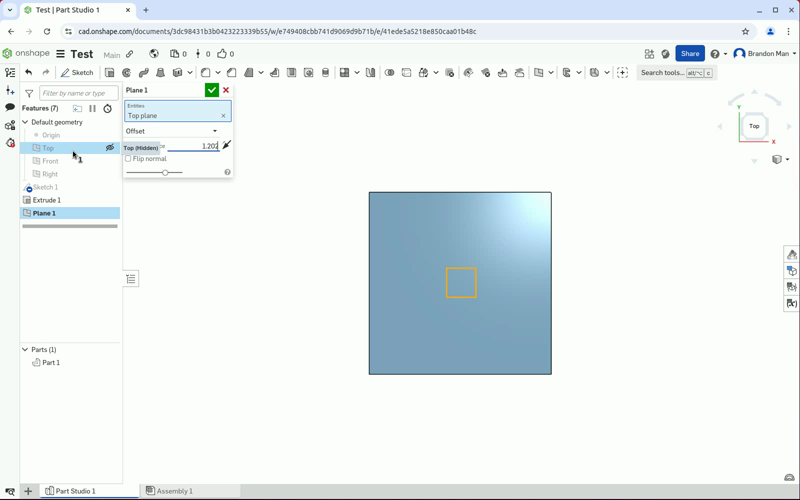
key(enter, 2)
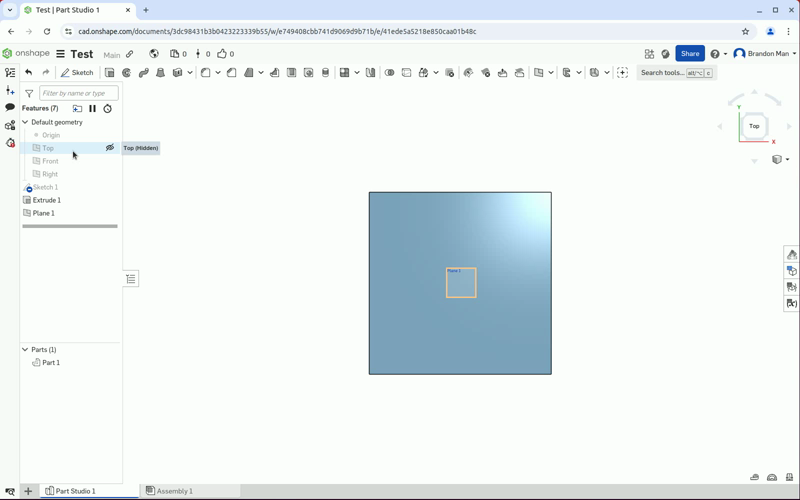
key(shift+s)
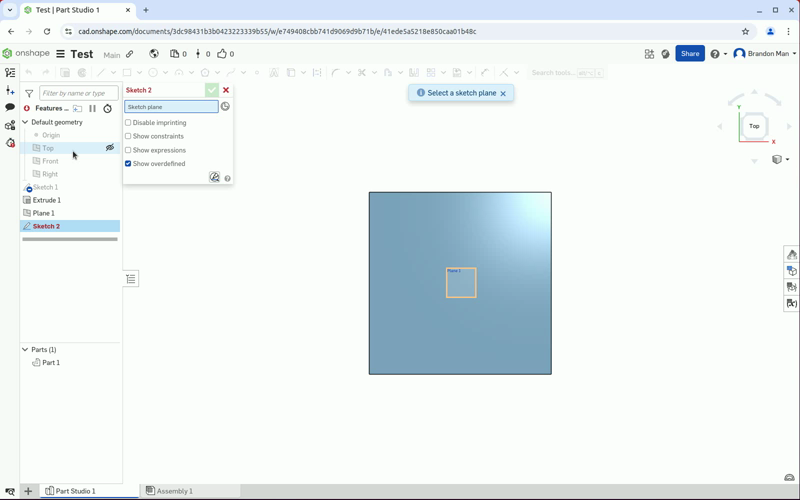
mouse_move(73, 215)
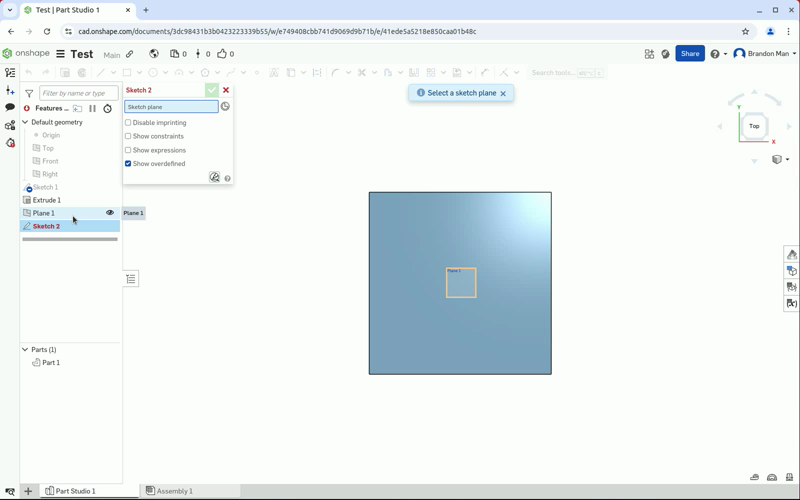
click(73, 215)
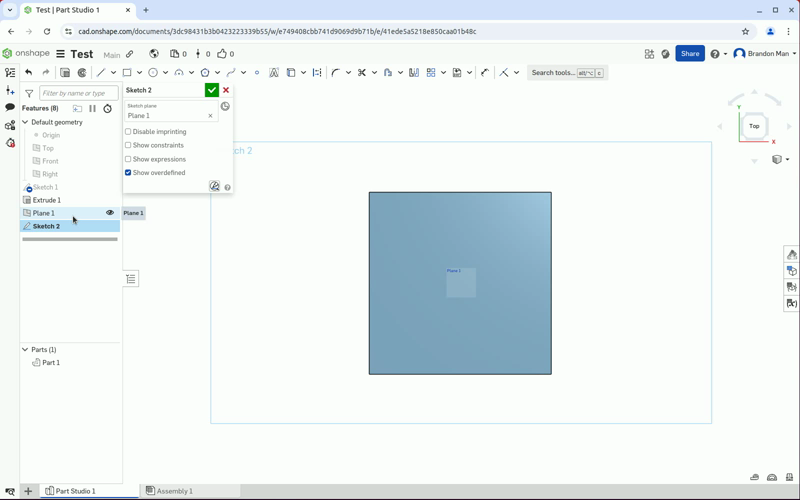
mouse_move(73, 352)
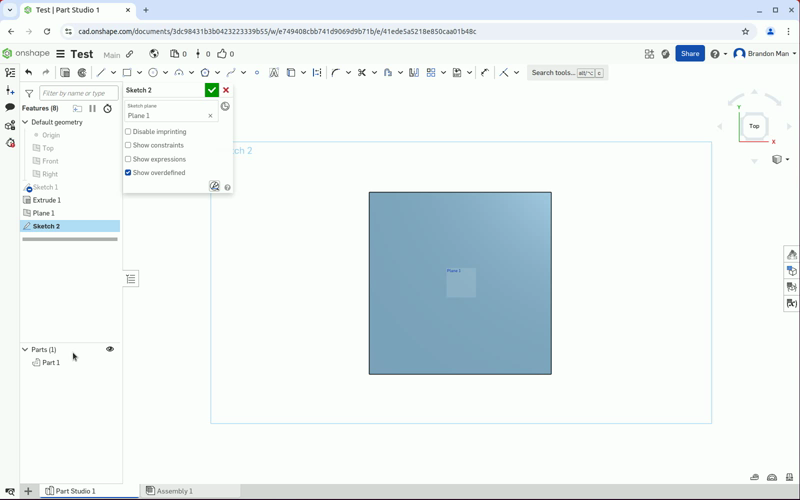
key(y)
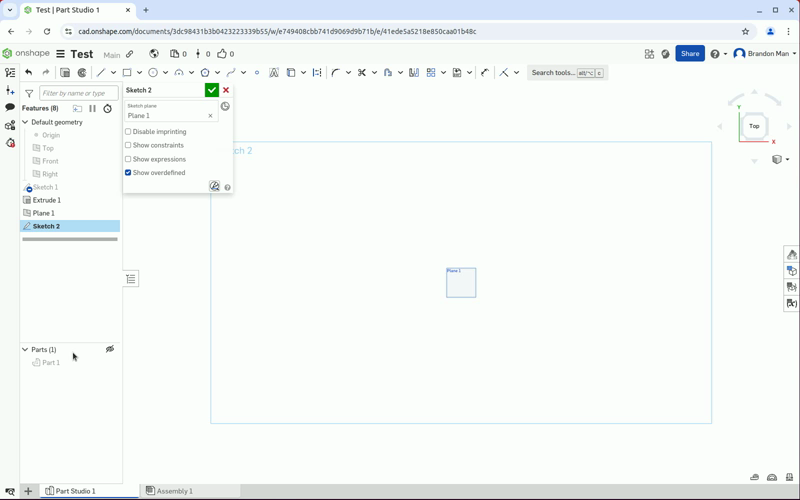
key(l)
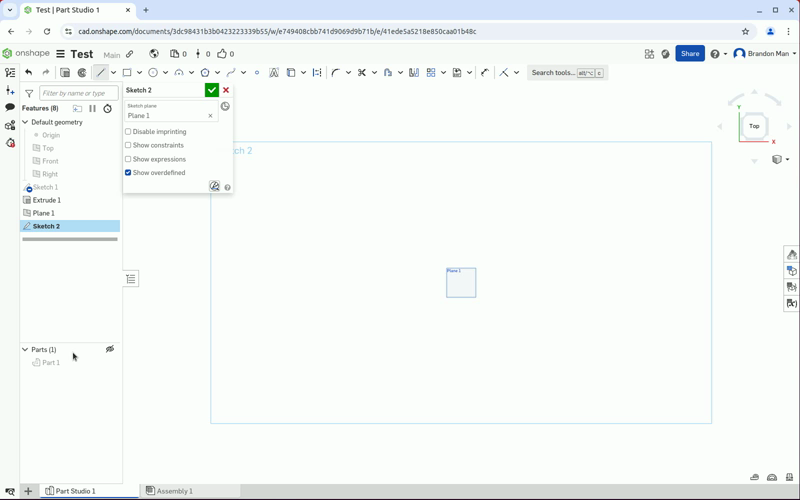
key_down(shift)
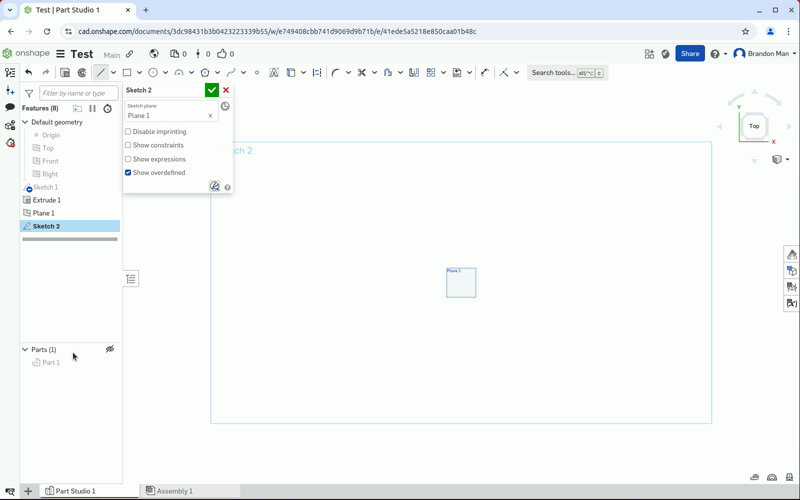
mouse_move(411, 374)
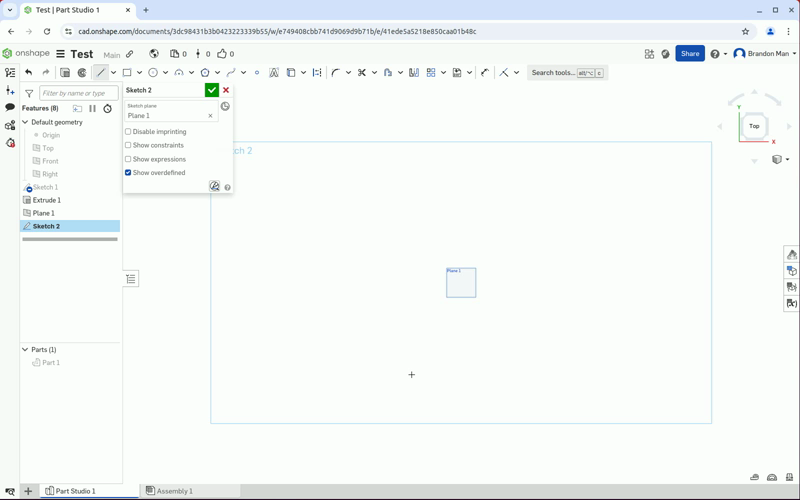
click(411, 374)
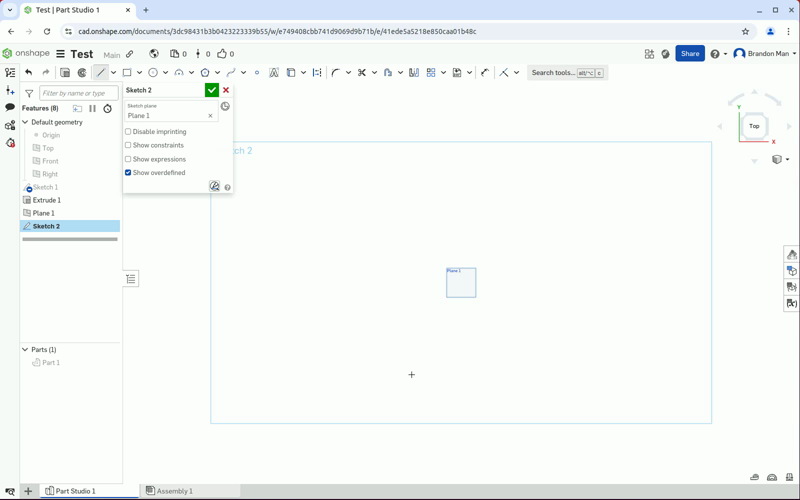
key_up(shift)
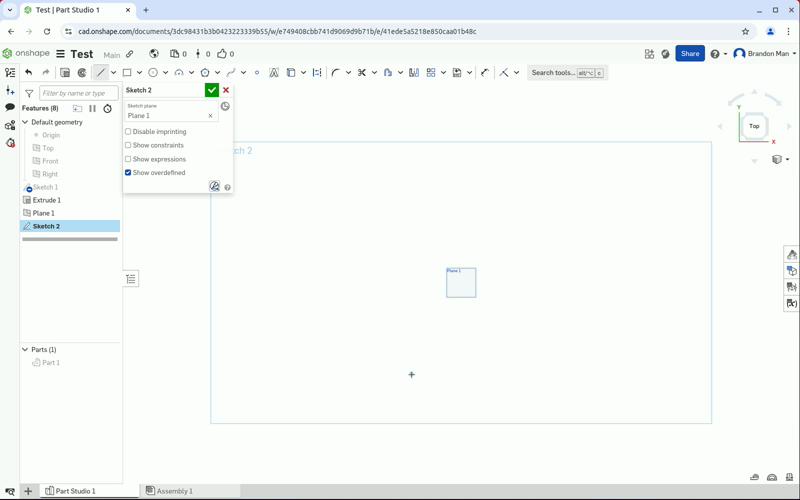
key_down(shift)
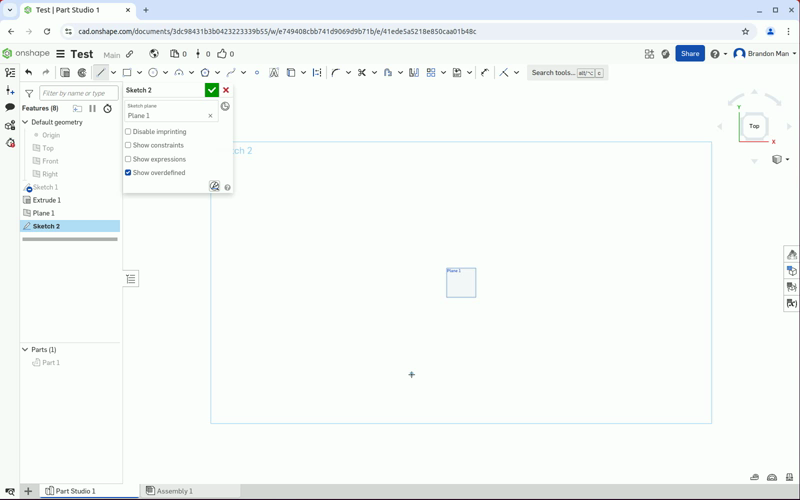
mouse_move(509, 374)
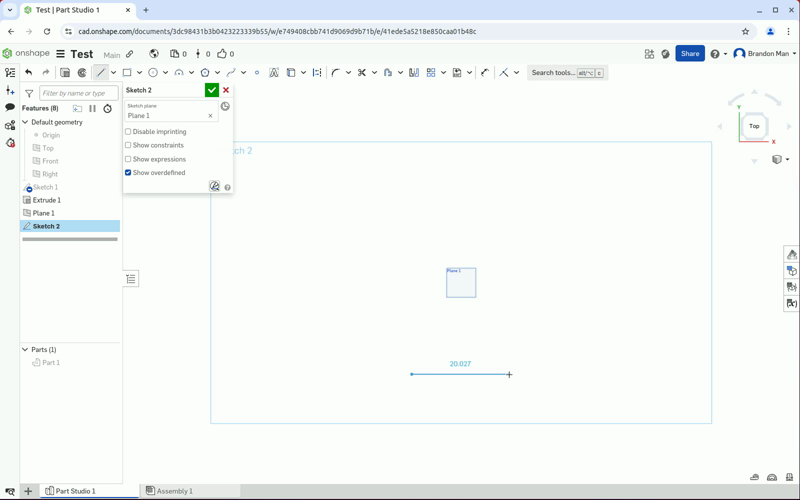
click(509, 374)
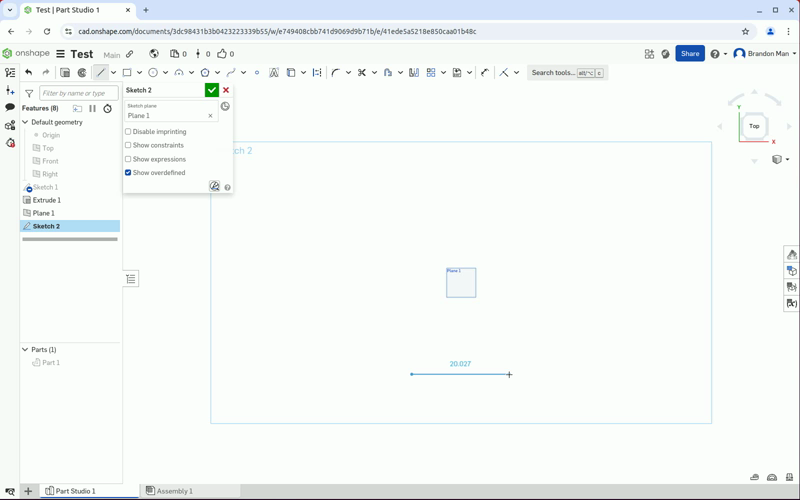
key_up(shift)
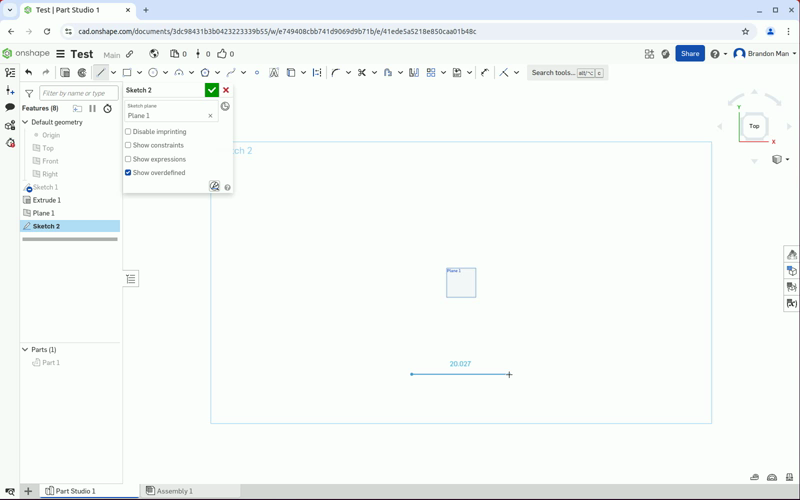
key_down(shift)
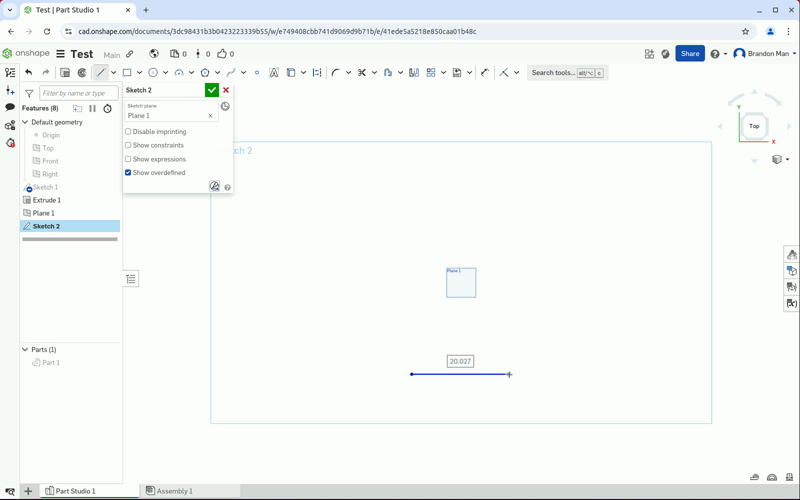
mouse_move(509, 306)
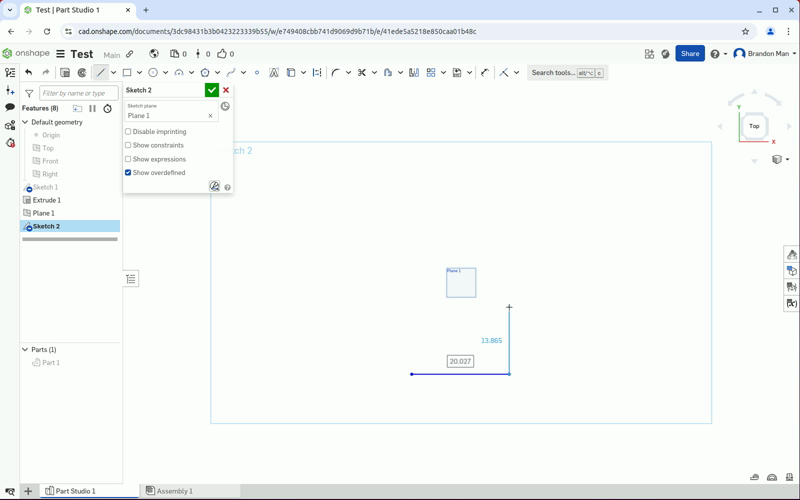
click(509, 306)
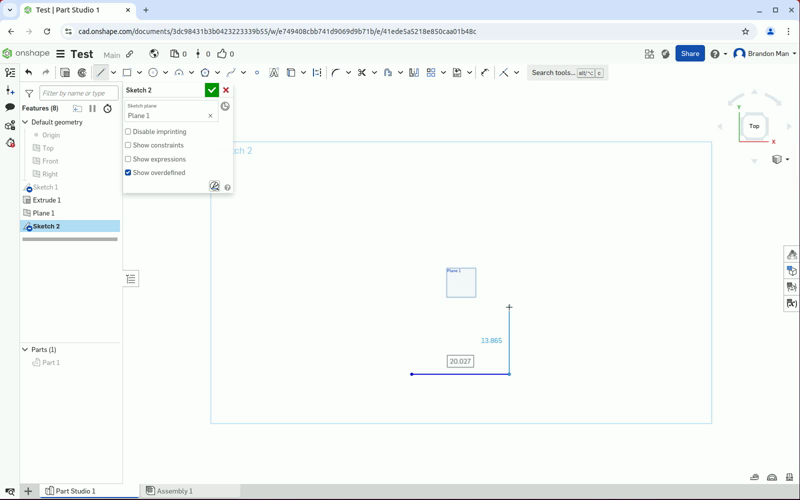
key_up(shift)
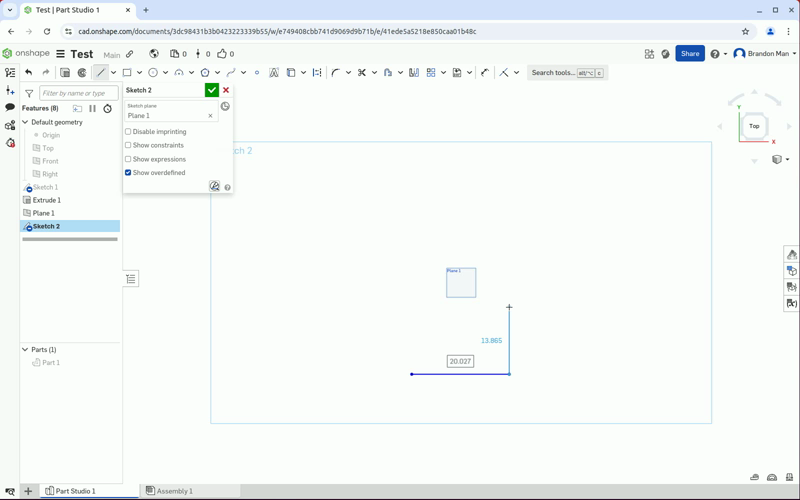
key_down(shift)
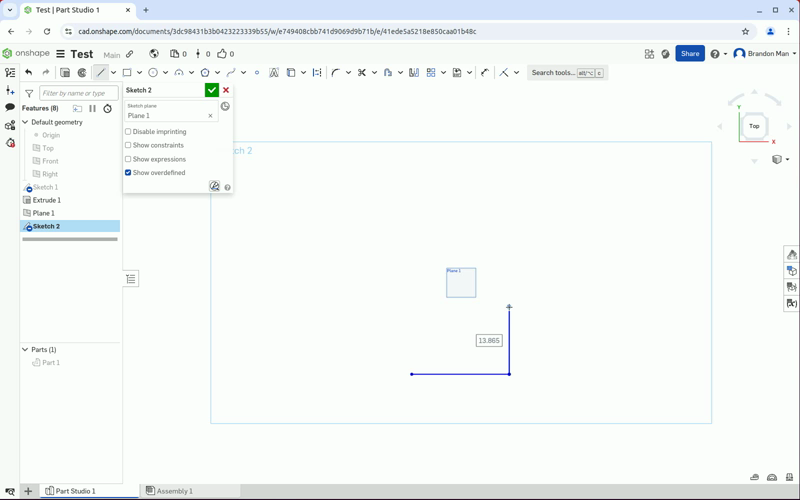
mouse_move(411, 306)
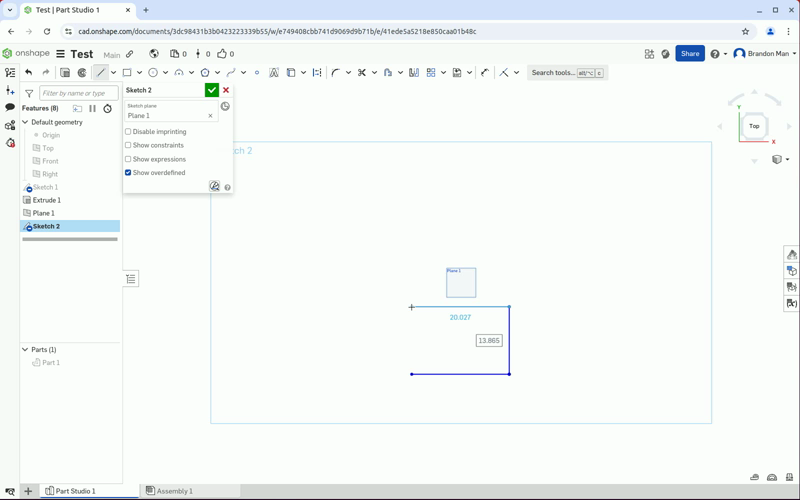
click(411, 306)
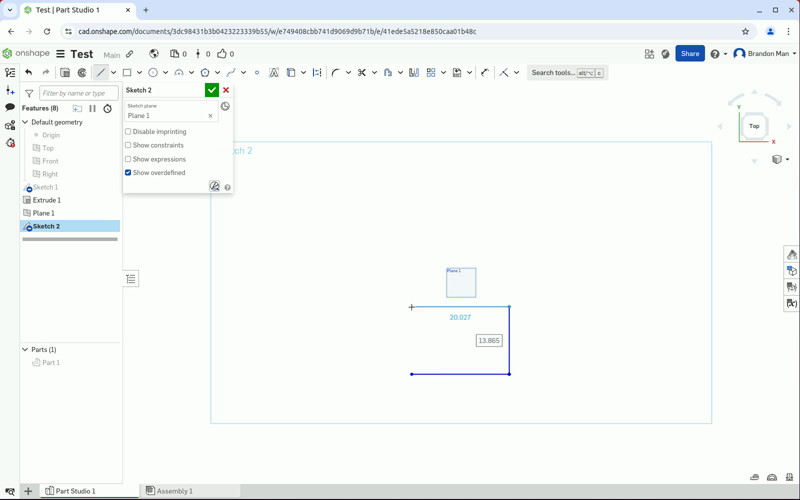
key_up(shift)
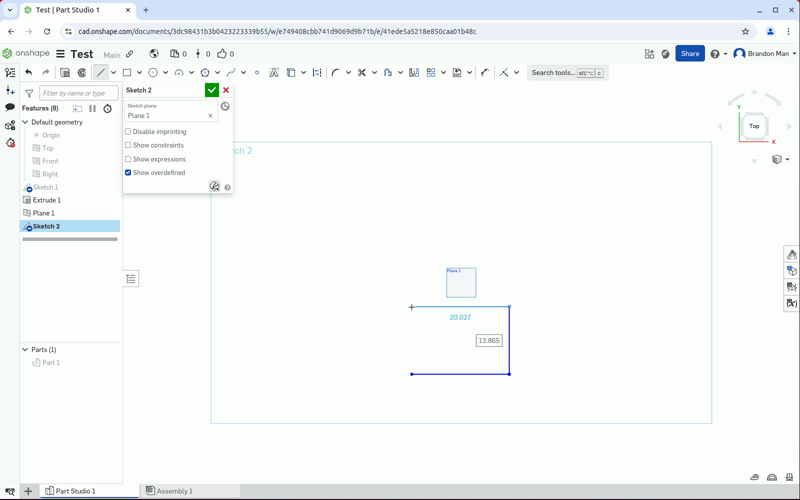
key_down(shift)
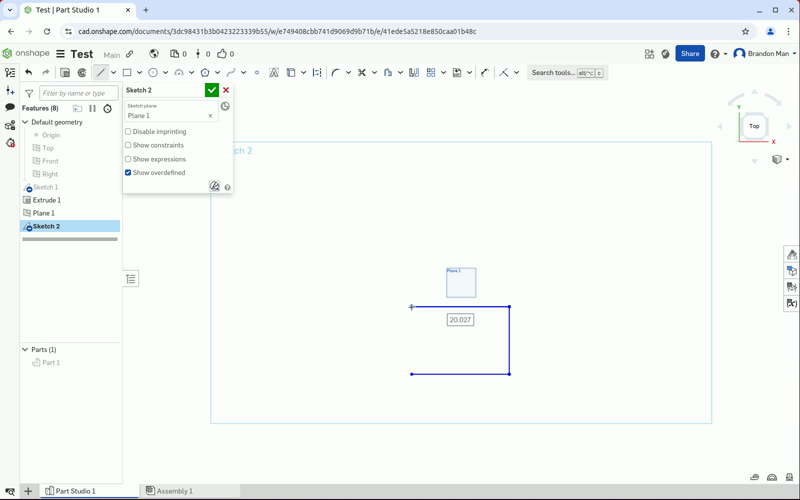
mouse_move(411, 374)
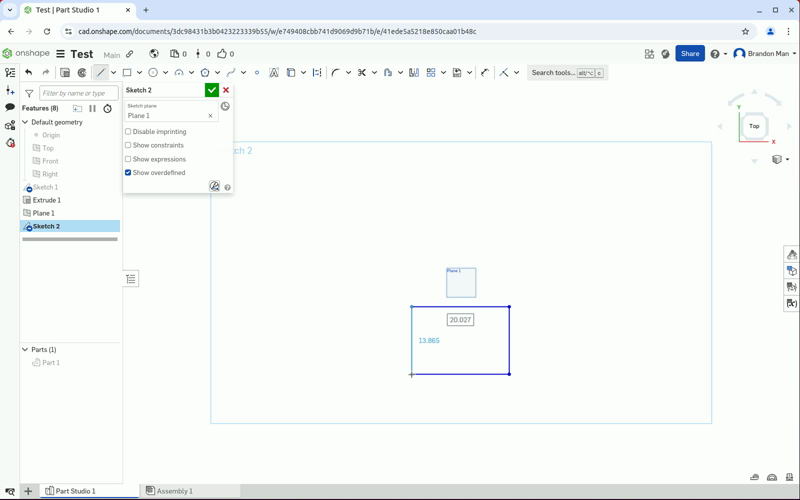
key_up(shift)
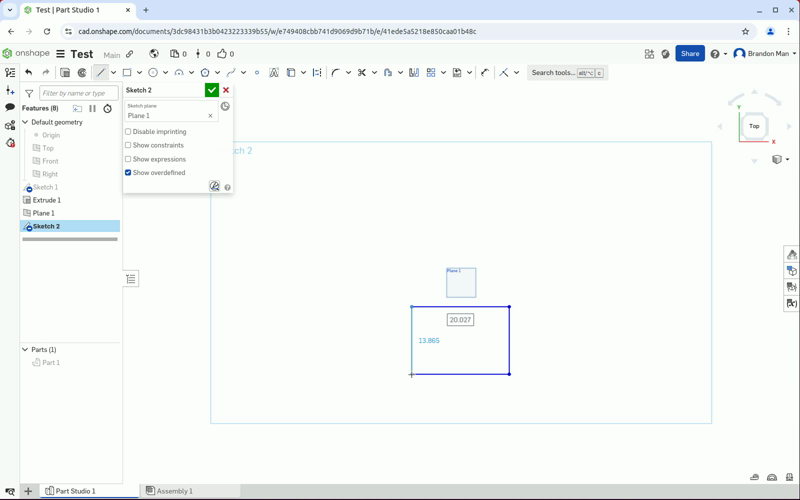
click(411, 374)
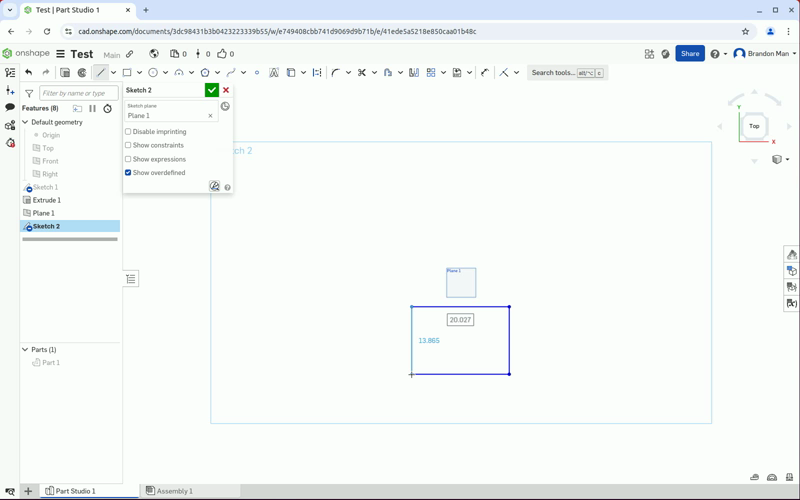
key(esc)
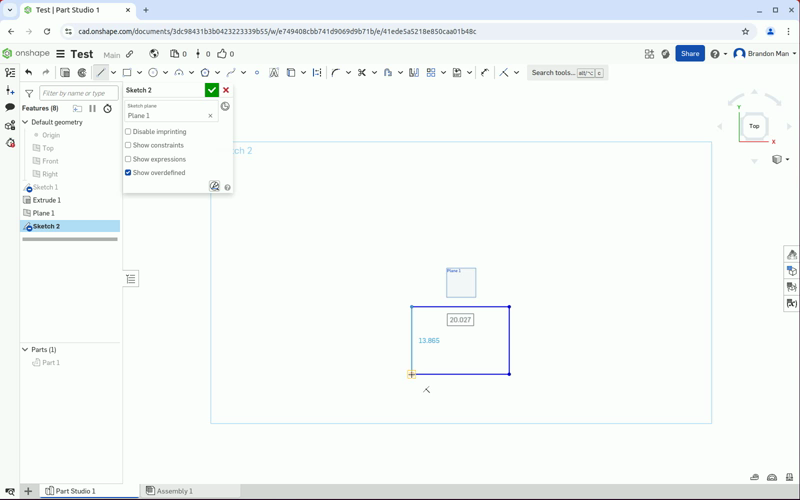
mouse_move(470, 322)
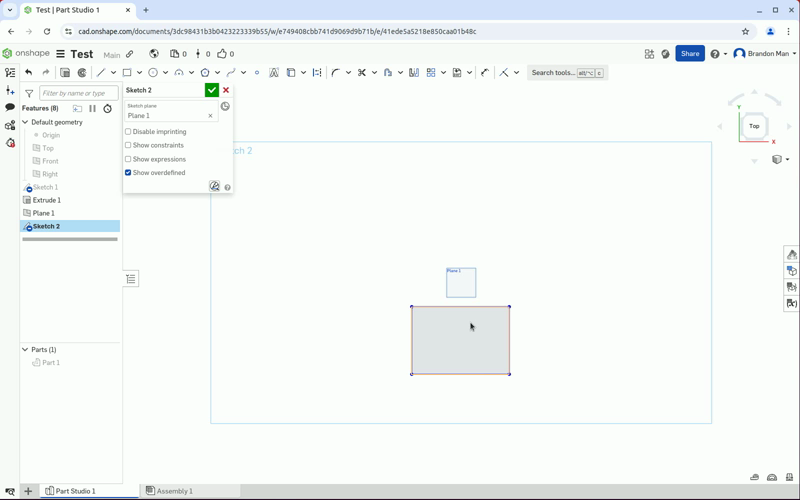
click(470, 322)
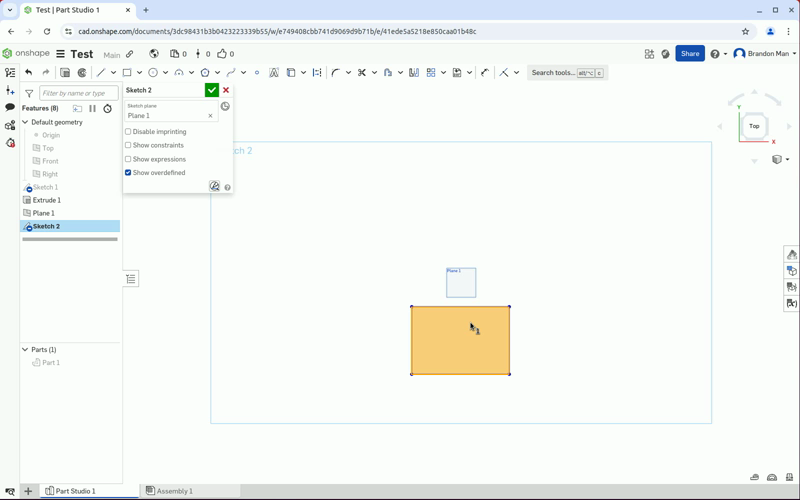
mouse_move(73, 352)
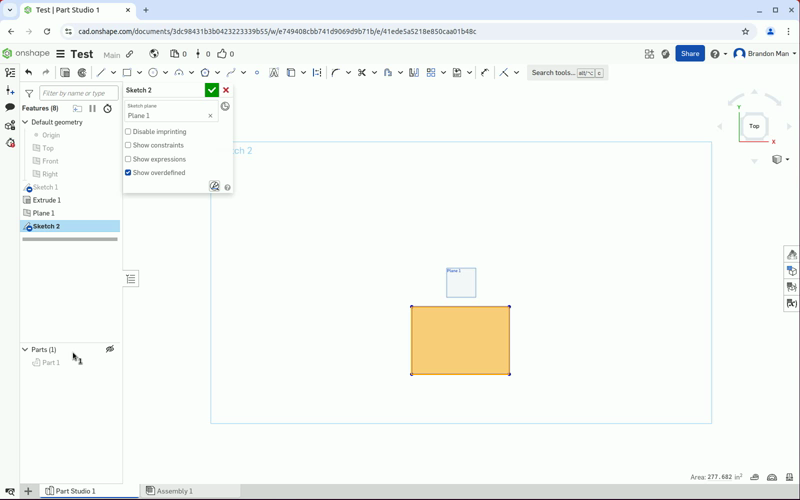
key(shift+y)
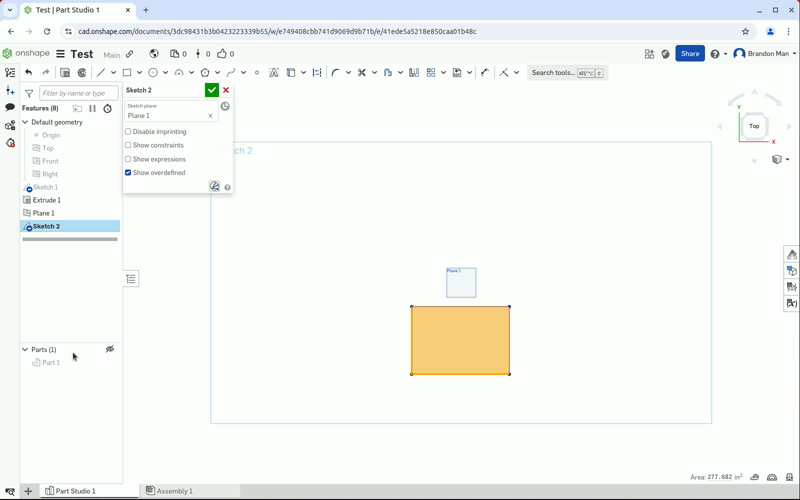
key(shift+e)
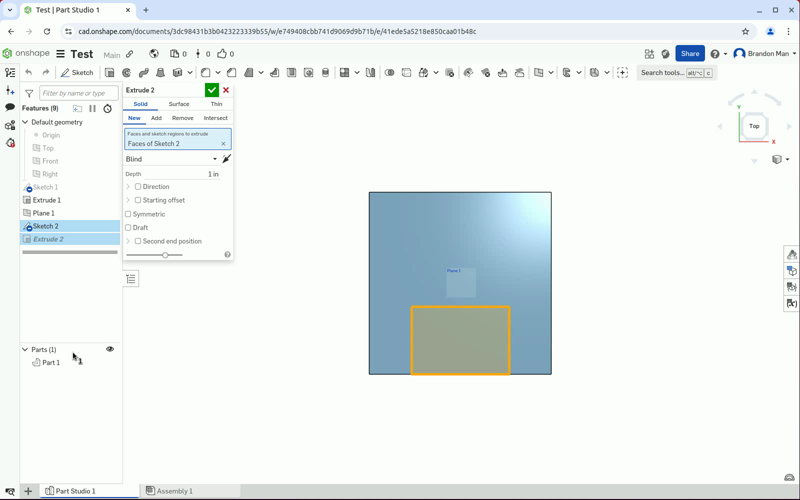
mouse_move(143, 106)
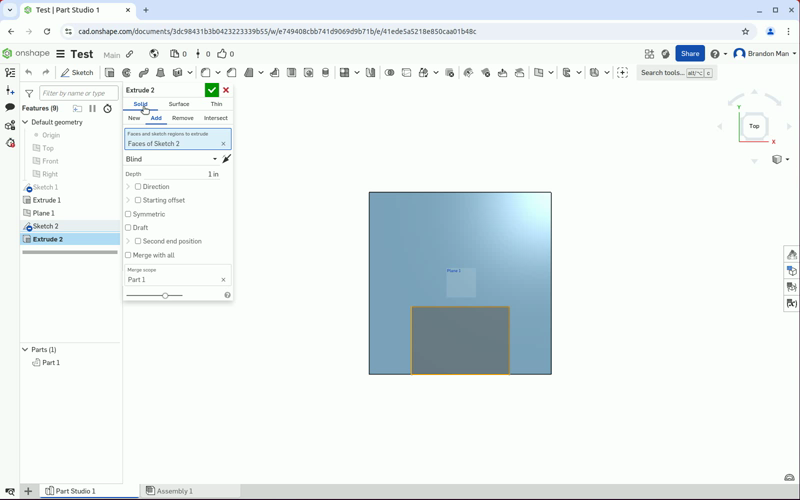
click(143, 106)
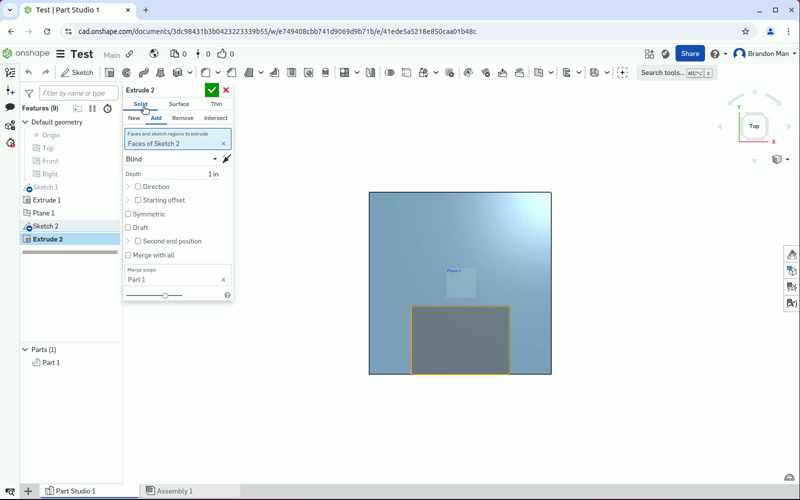
mouse_move(137, 120)
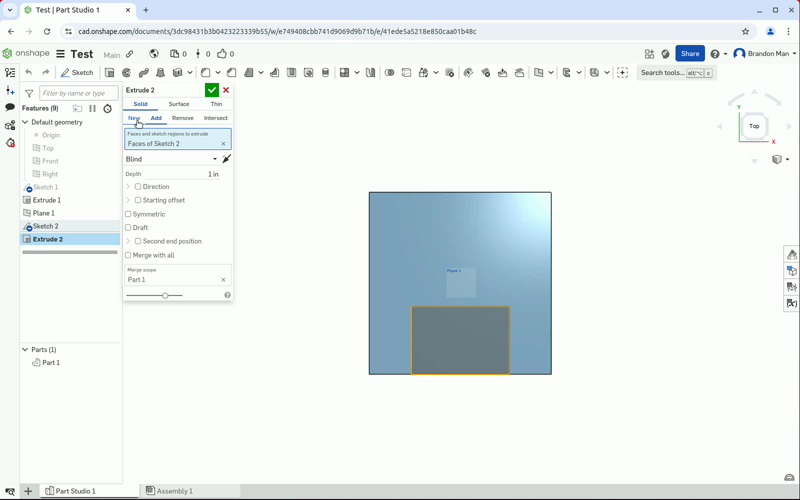
click(137, 120)
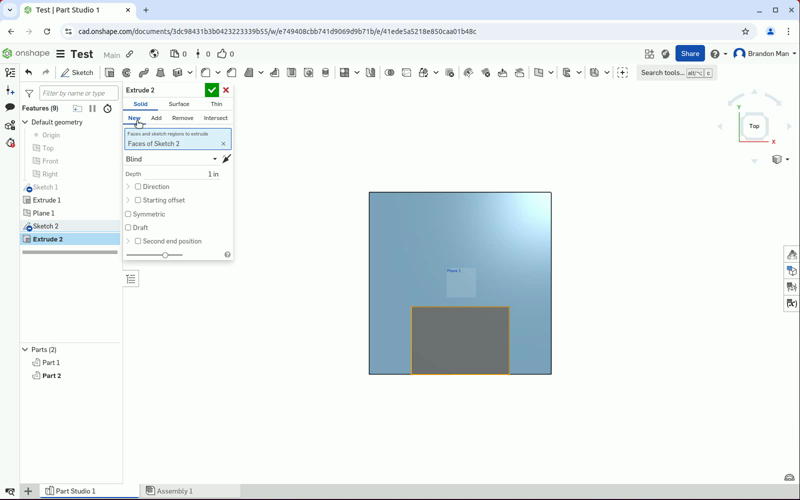
key(tab, 4)
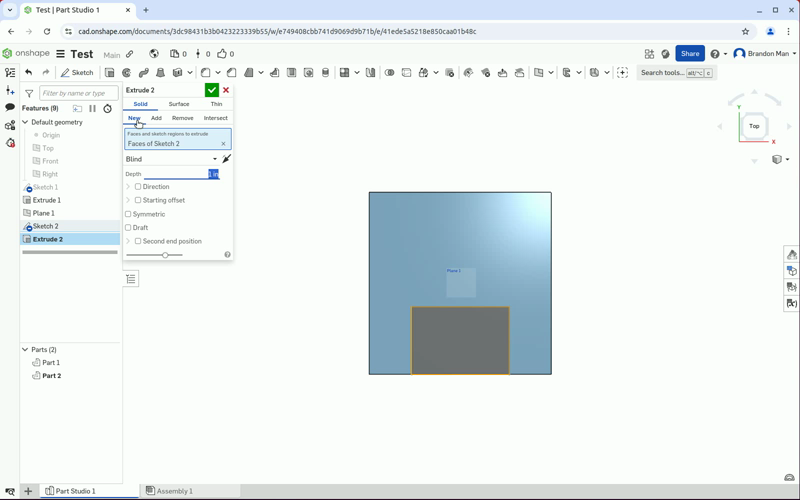
text(21.905)
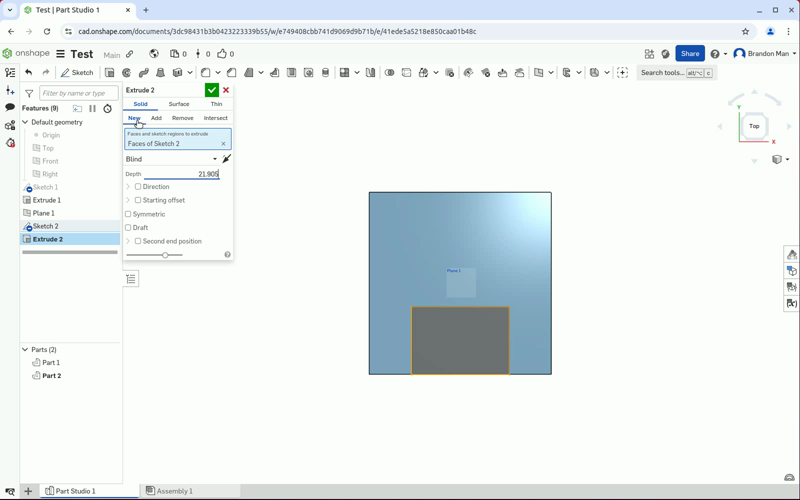
key(enter)
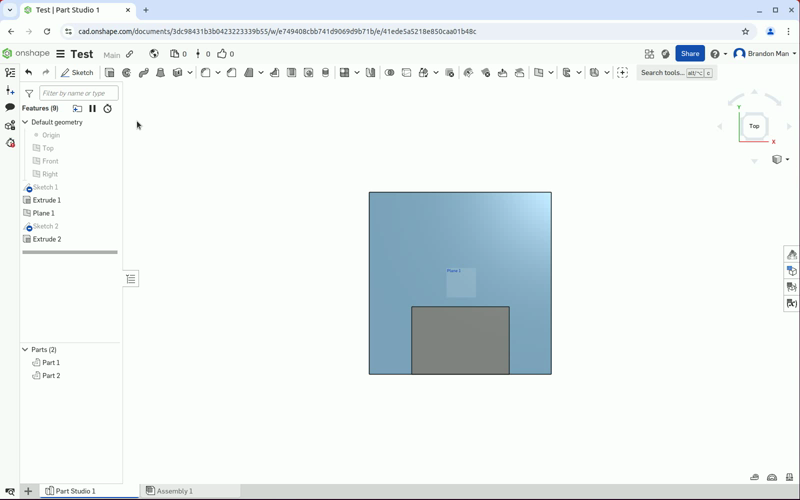
key(shift+h)
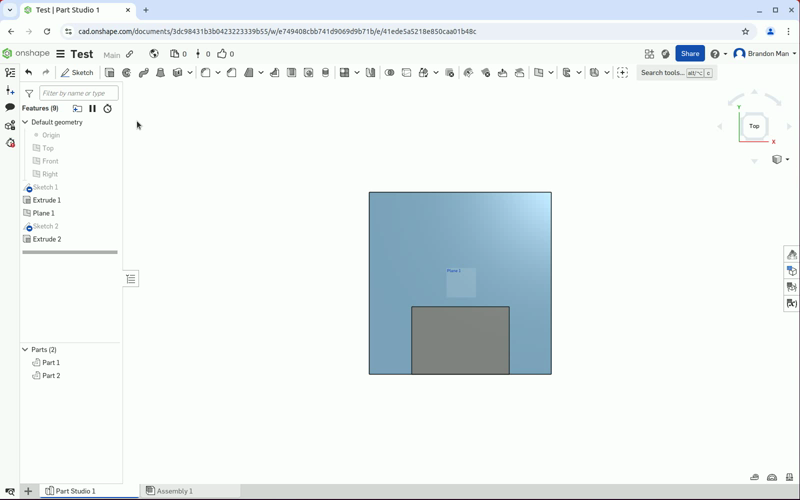
key(shift+h)
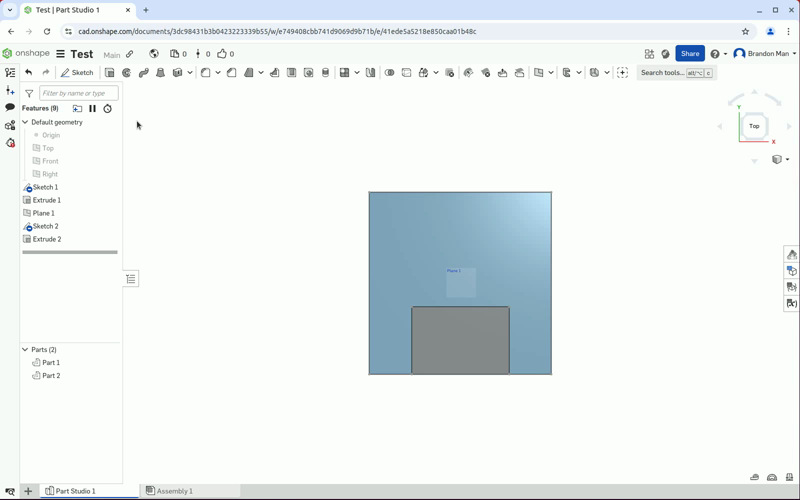
key(shift+7)
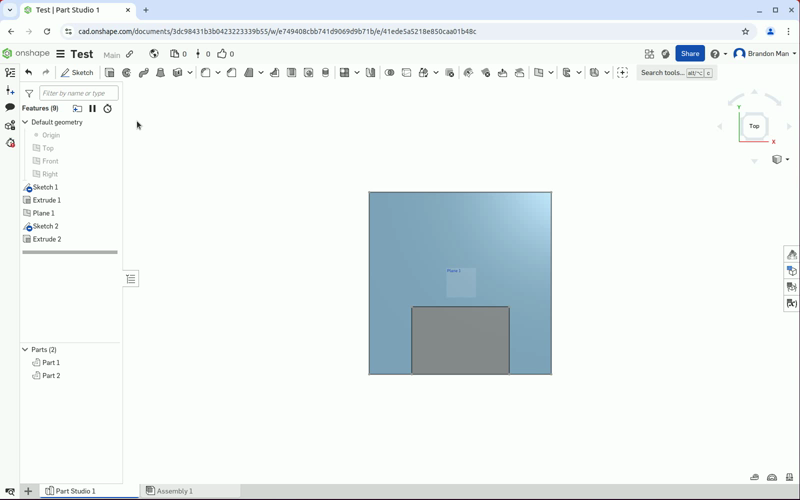
key(up, 3)
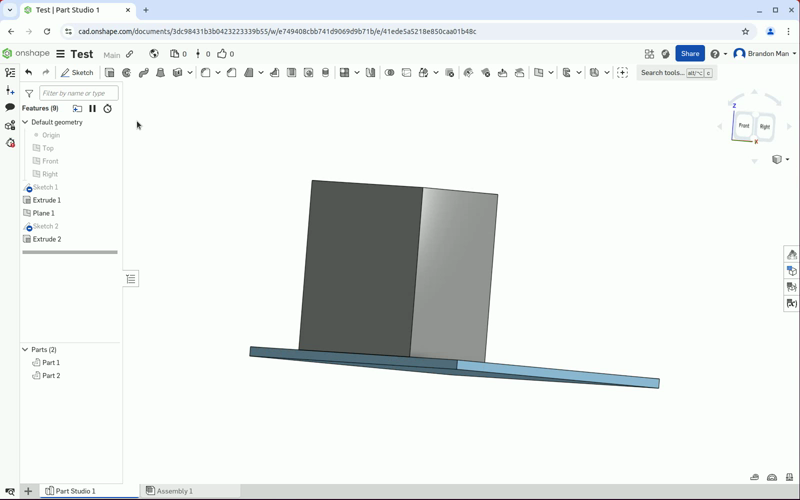
key(left, 3)
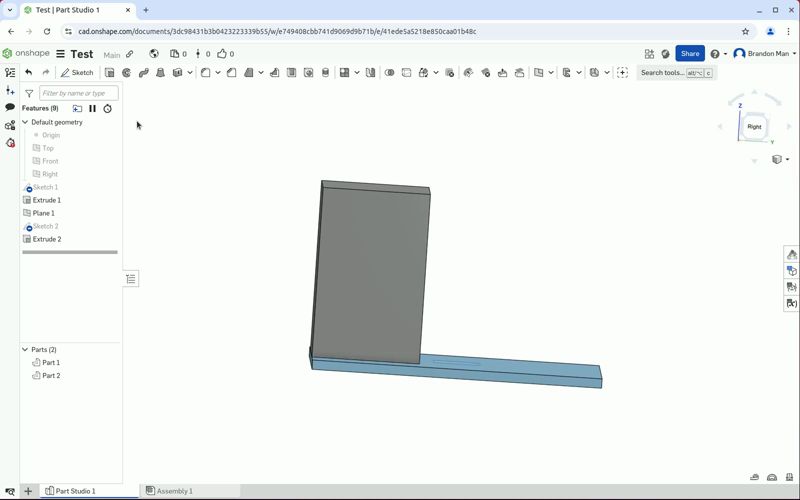
key(right, 3)
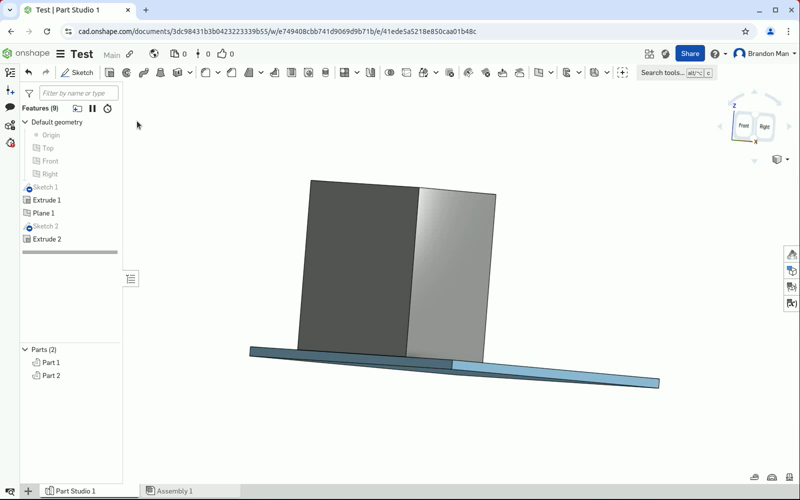
key(down, 3)
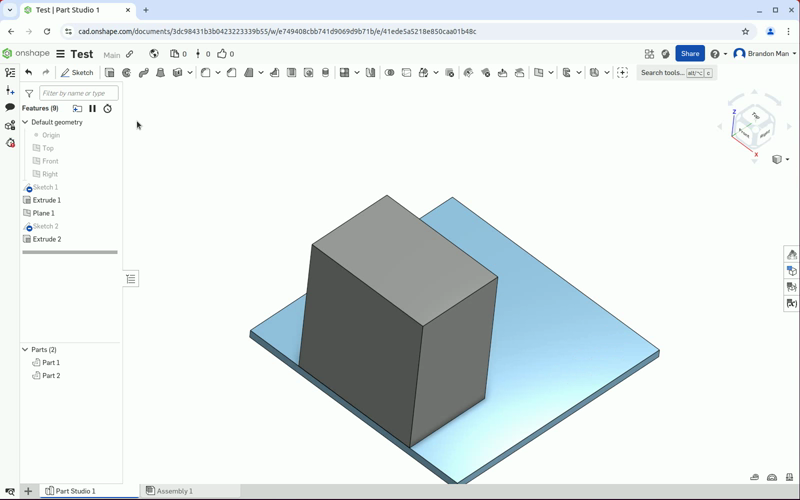
mouse_move(73, 189)
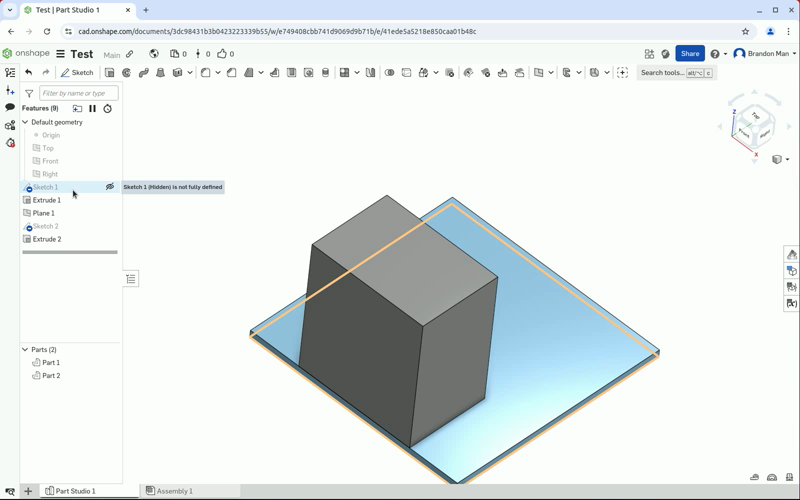
click(73, 189)